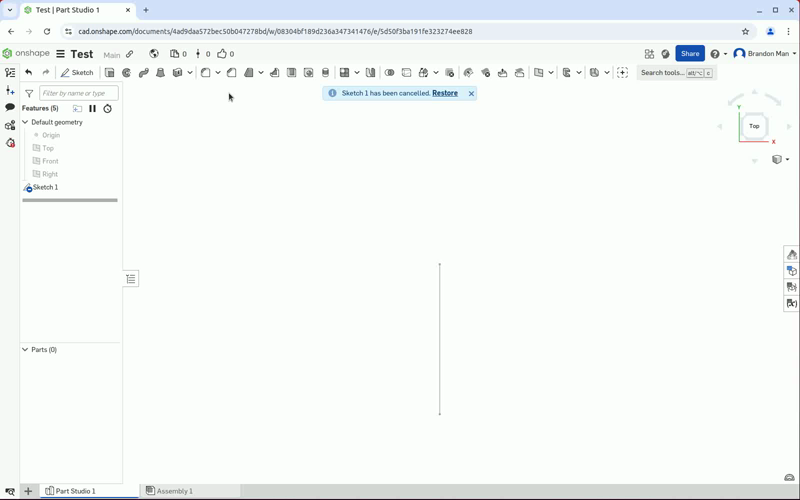
key(shift+h)
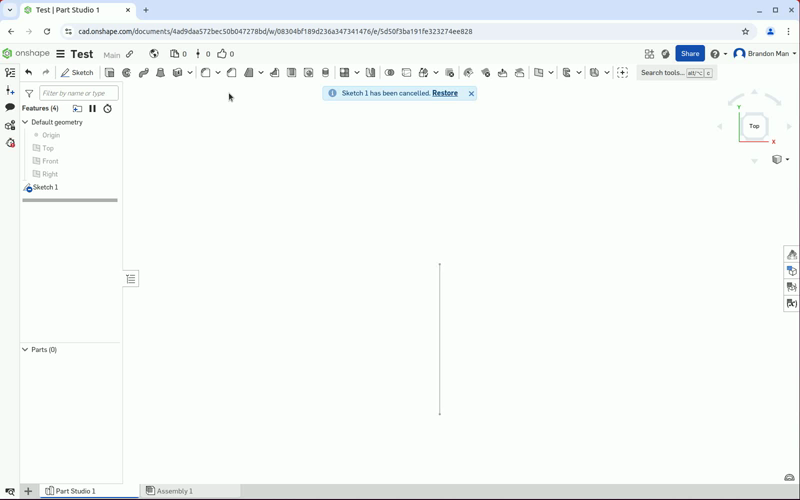
key(shift+s)
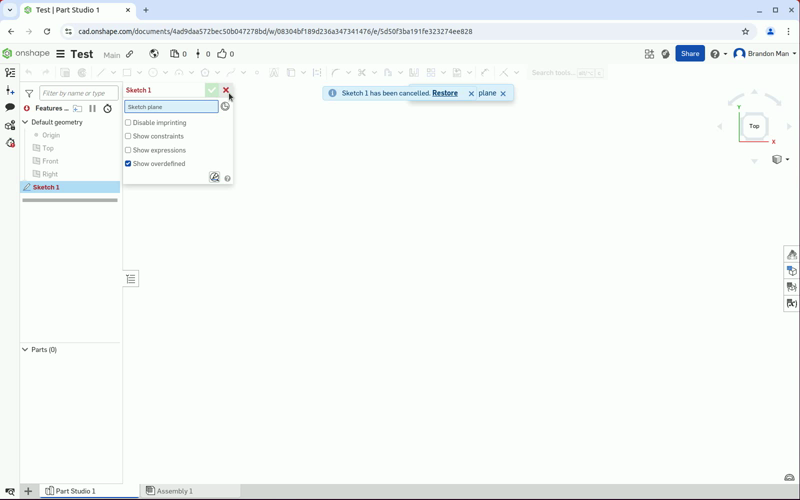
mouse_move(73, 150)
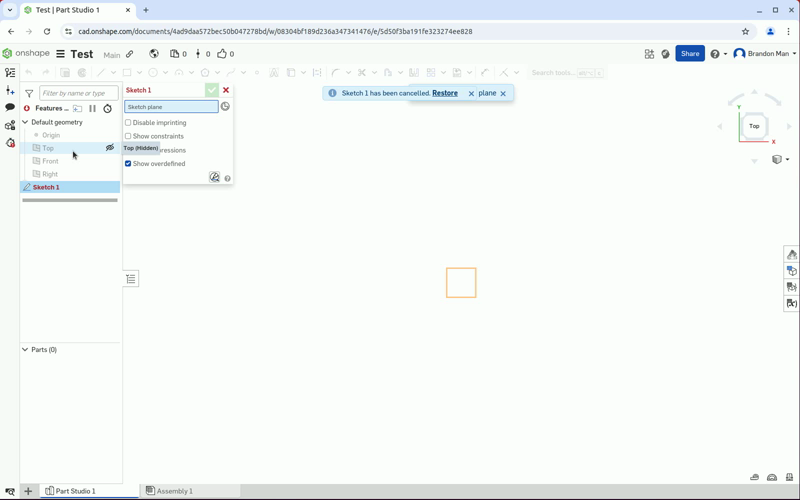
click(73, 150)
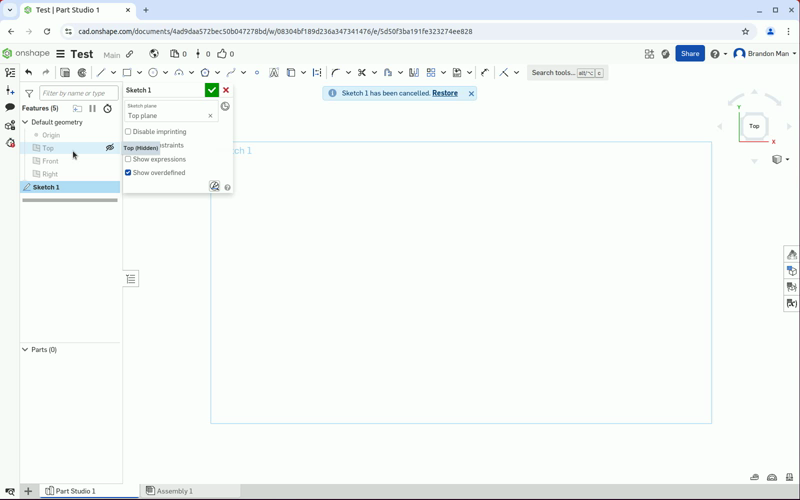
mouse_move(73, 352)
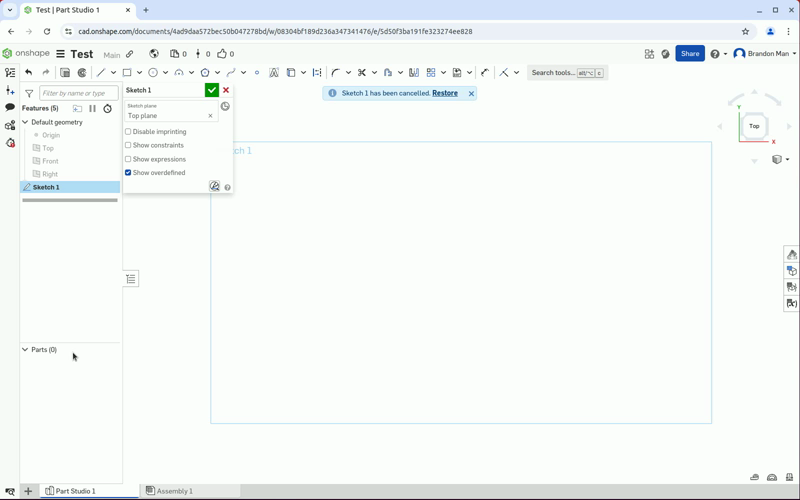
key(y)
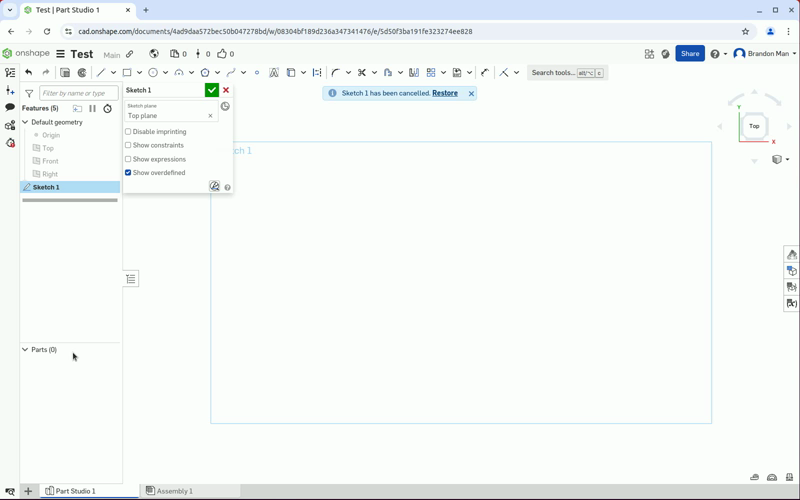
key(l)
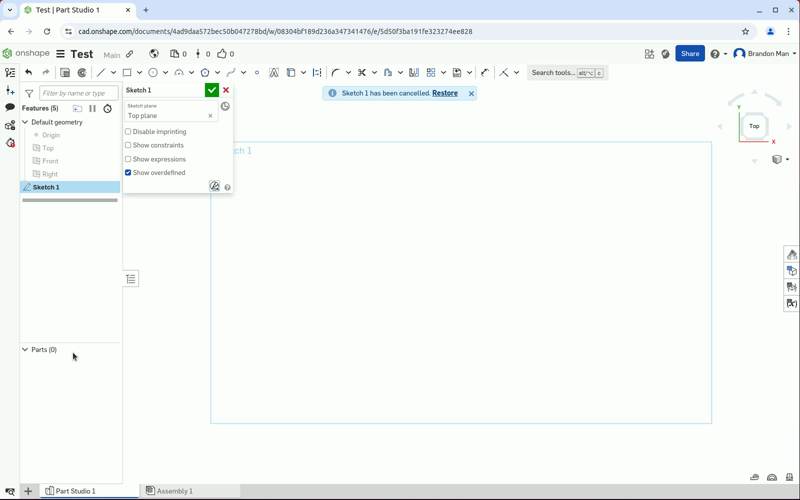
key_down(shift)
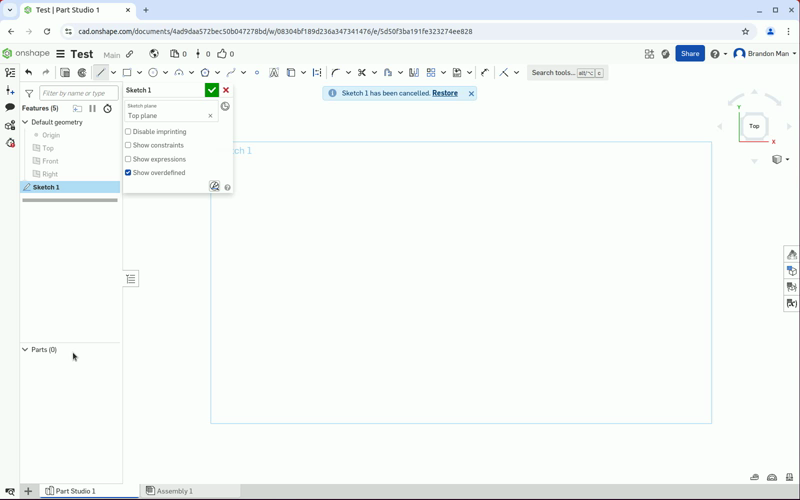
mouse_move(348, 395)
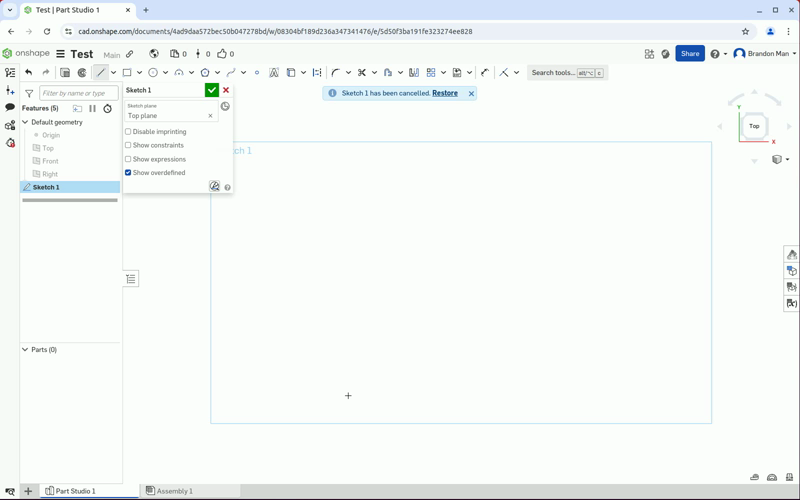
click(348, 395)
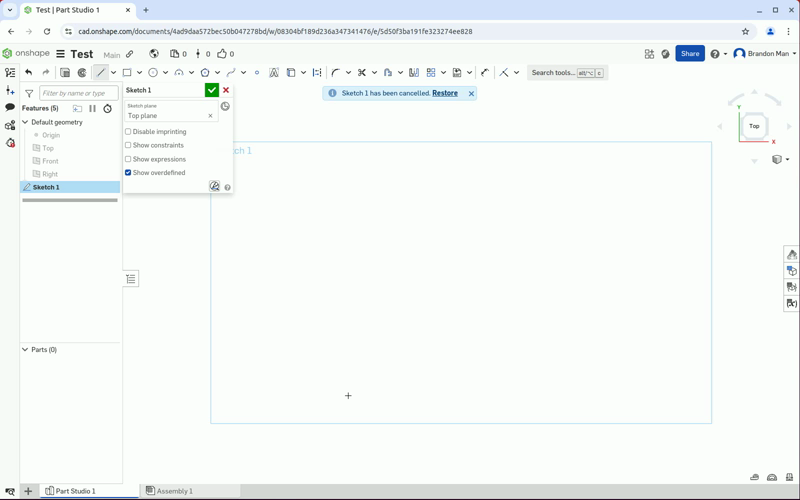
key_up(shift)
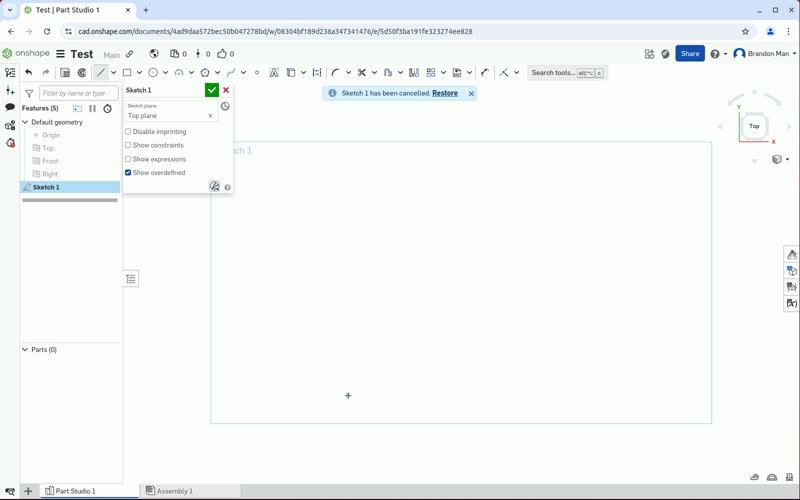
key_down(shift)
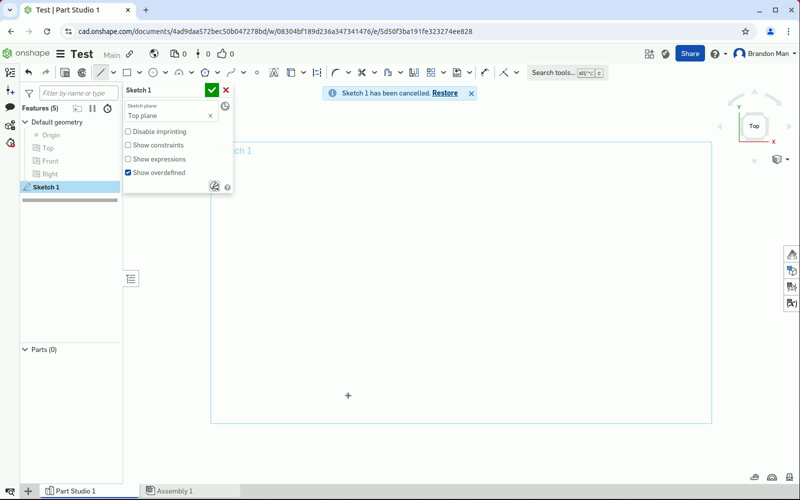
mouse_move(572, 395)
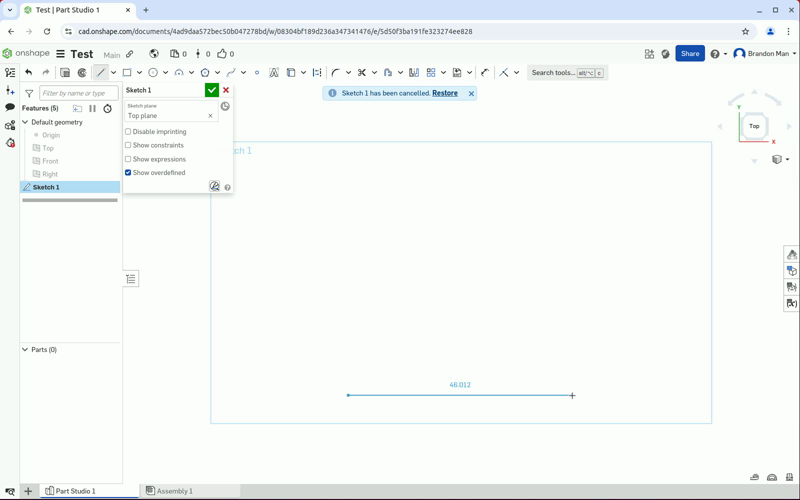
click(572, 395)
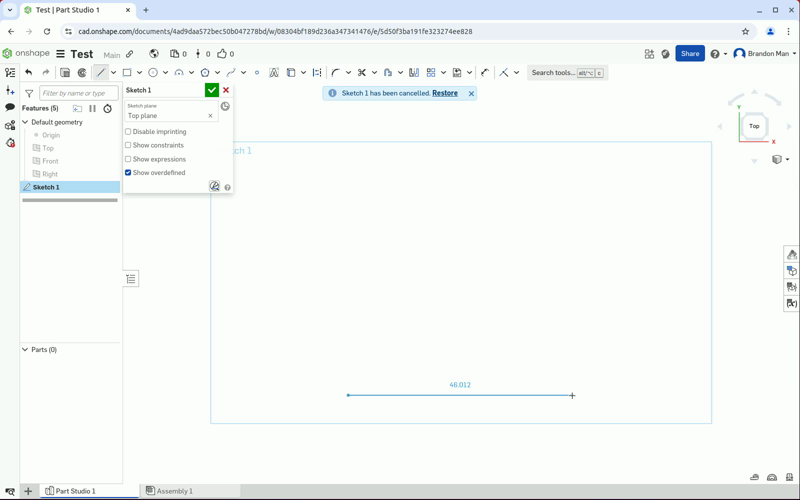
key_up(shift)
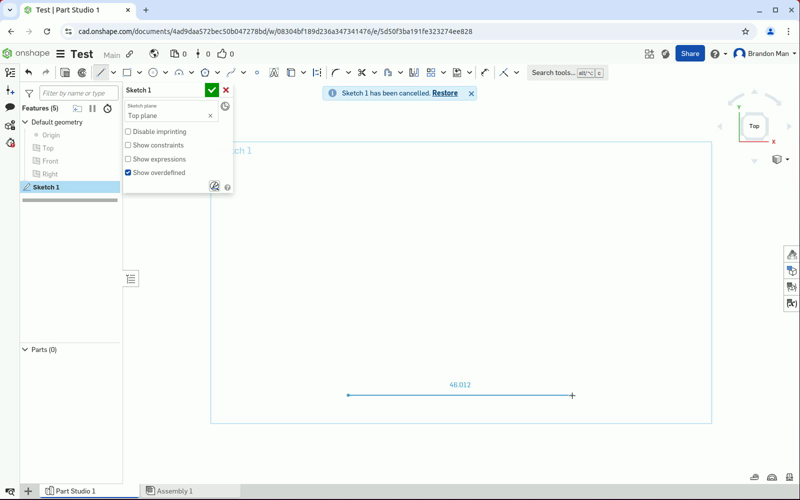
key_down(shift)
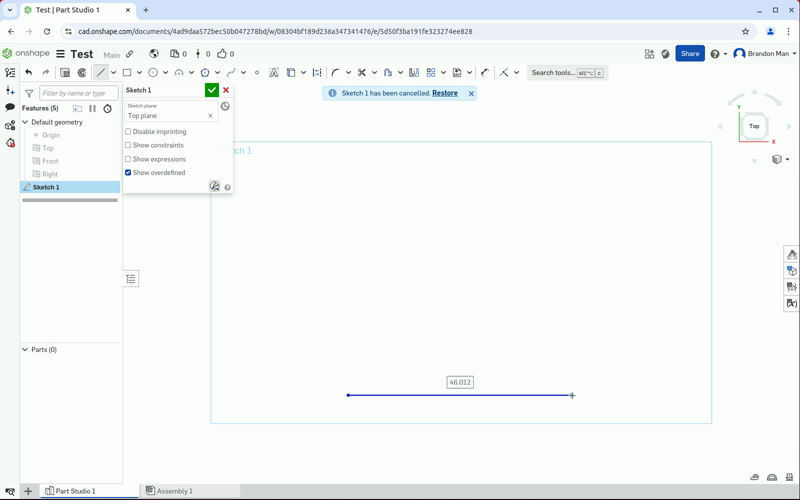
mouse_move(572, 171)
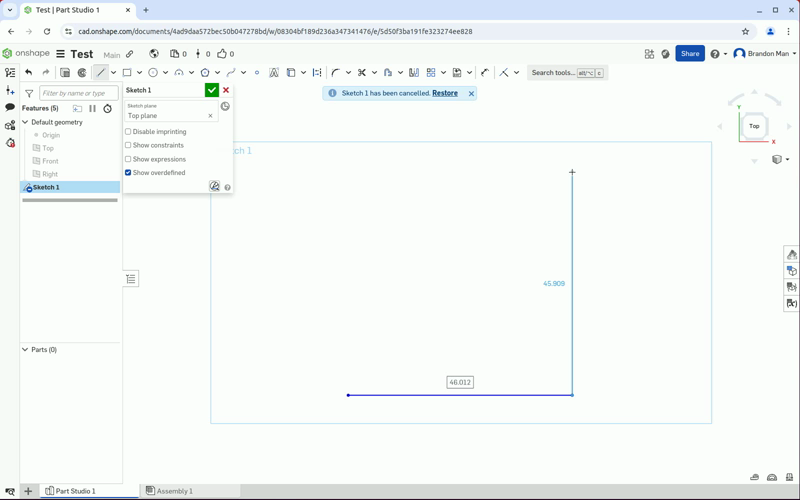
click(572, 171)
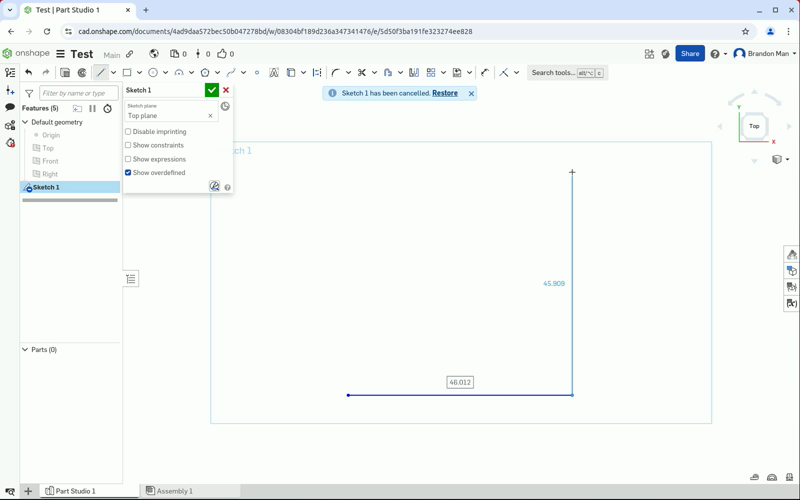
key_up(shift)
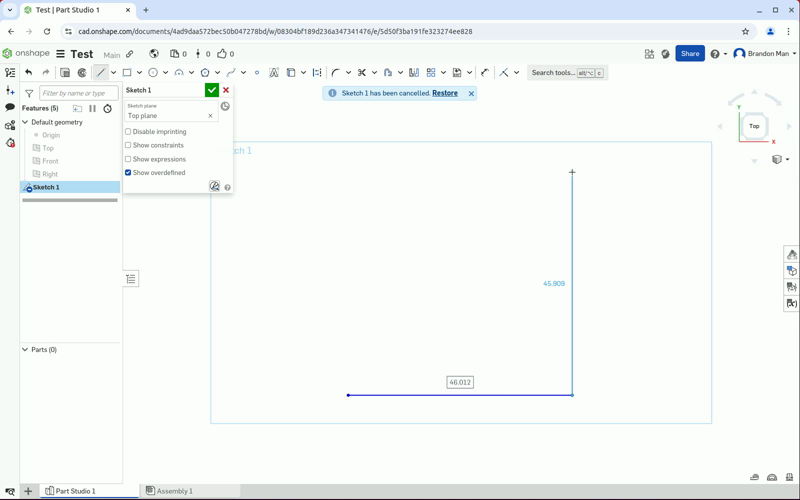
key_down(shift)
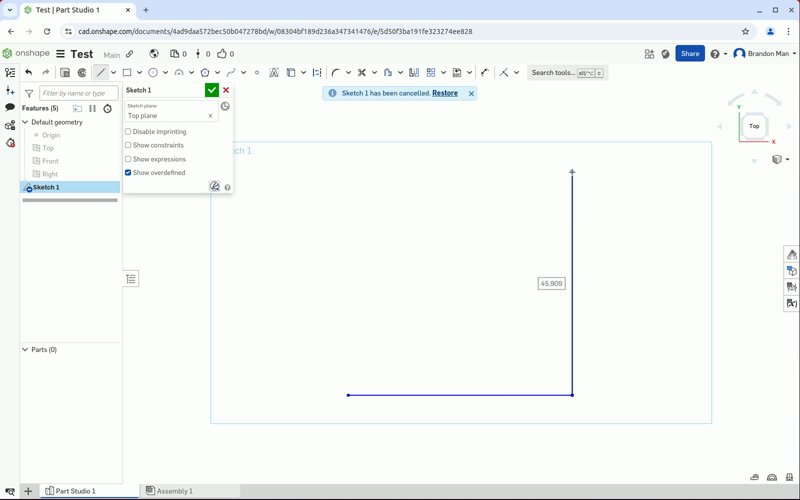
mouse_move(348, 171)
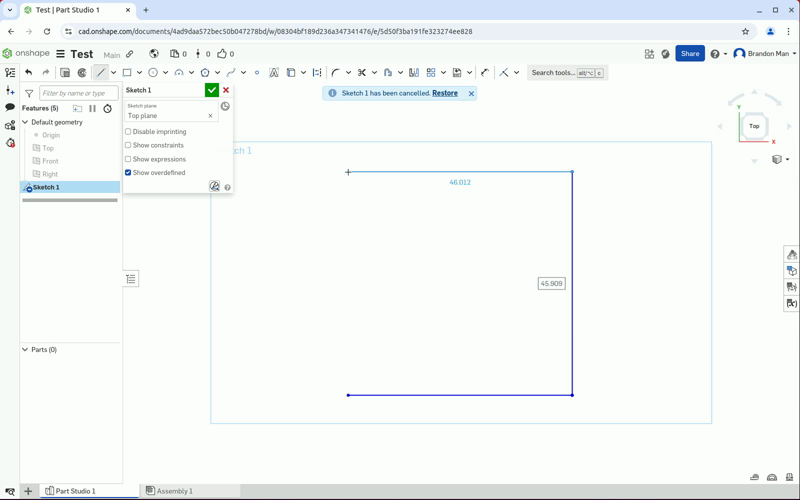
click(348, 171)
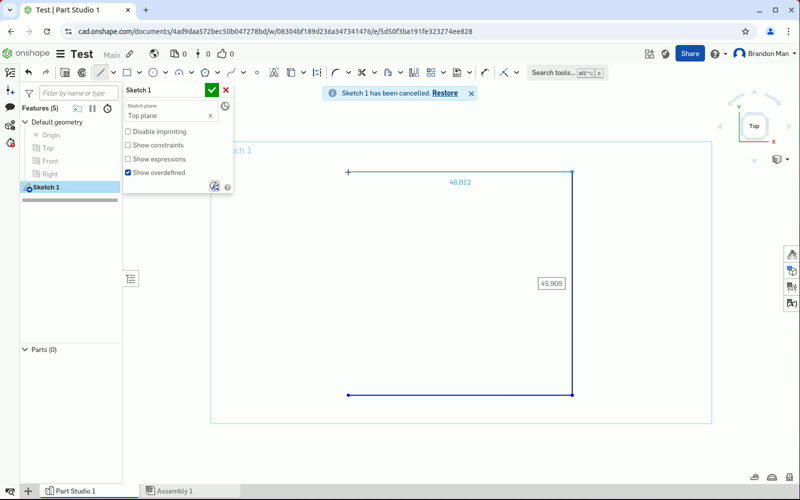
key_up(shift)
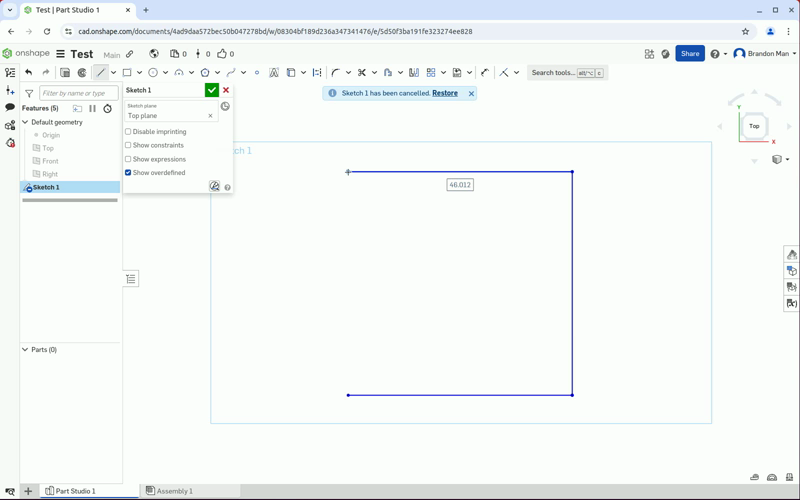
key_down(shift)
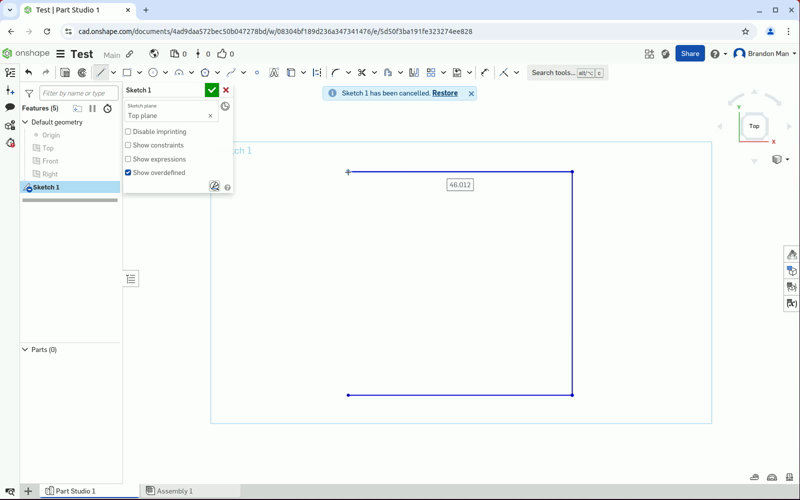
mouse_move(348, 395)
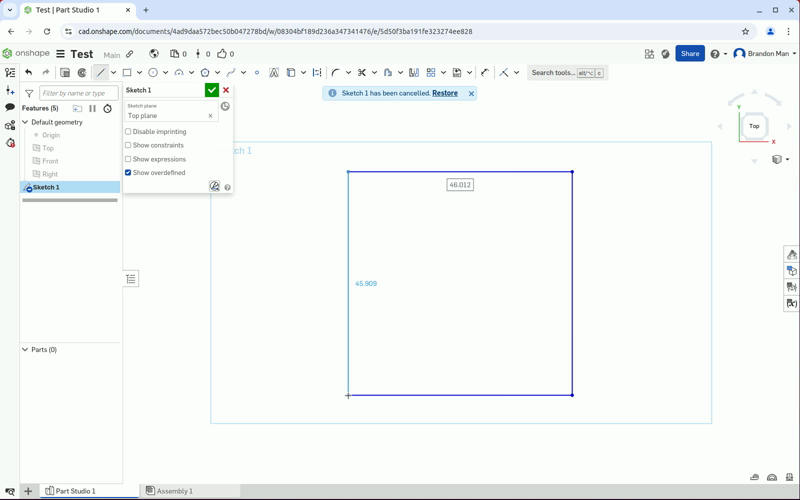
key_up(shift)
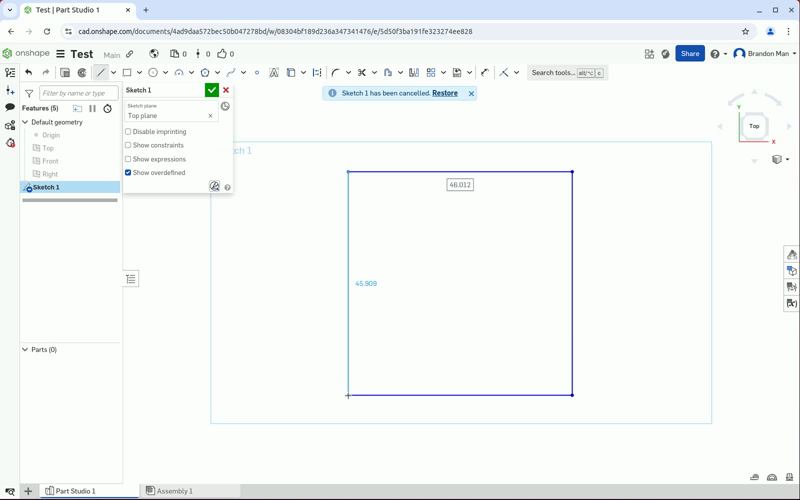
click(348, 395)
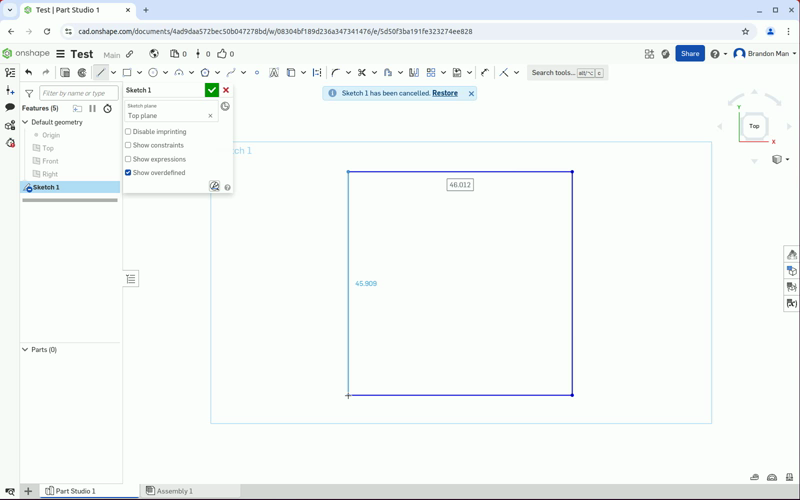
key(esc)
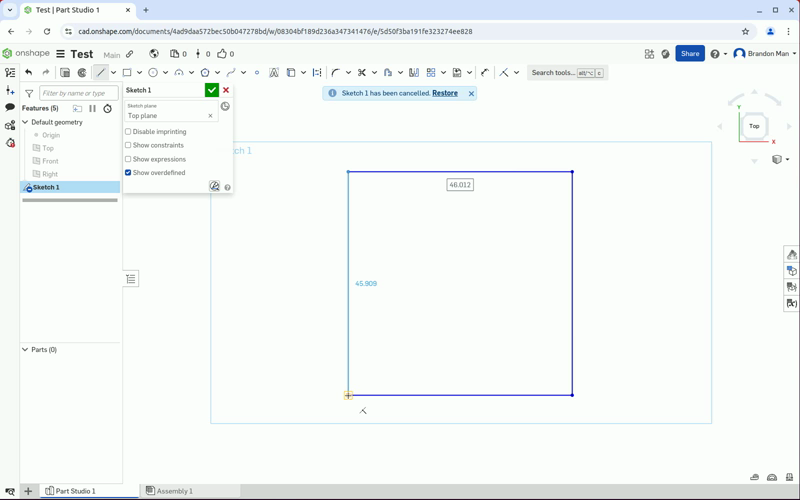
key(l)
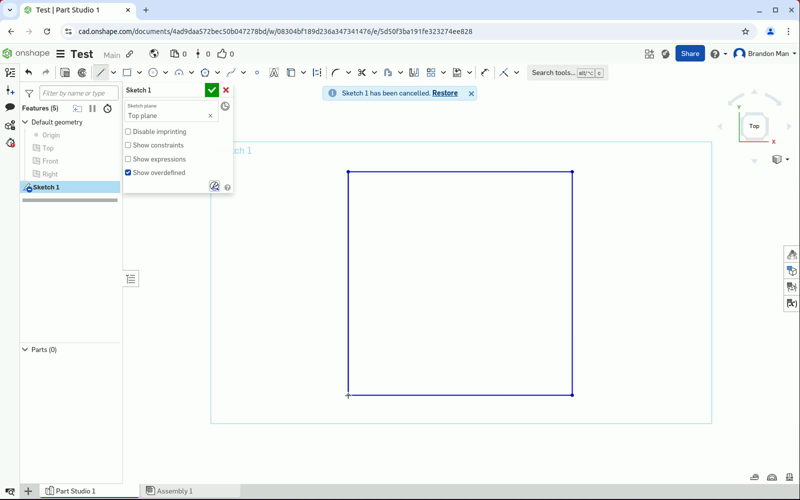
key_down(shift)
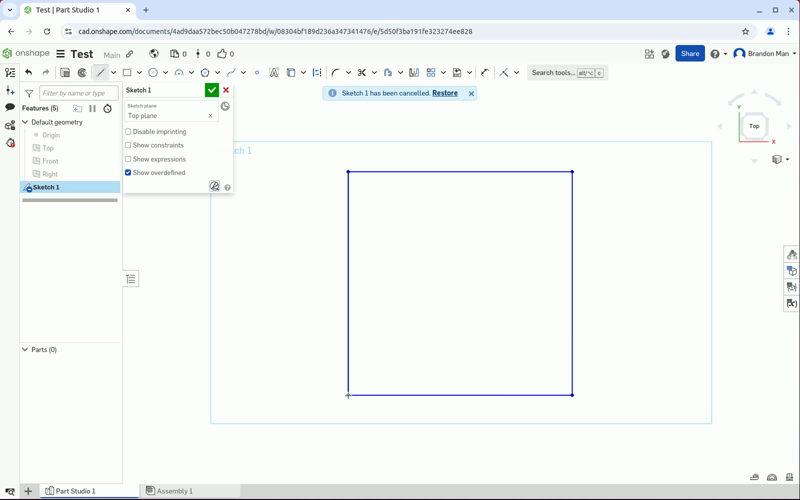
mouse_move(392, 350)
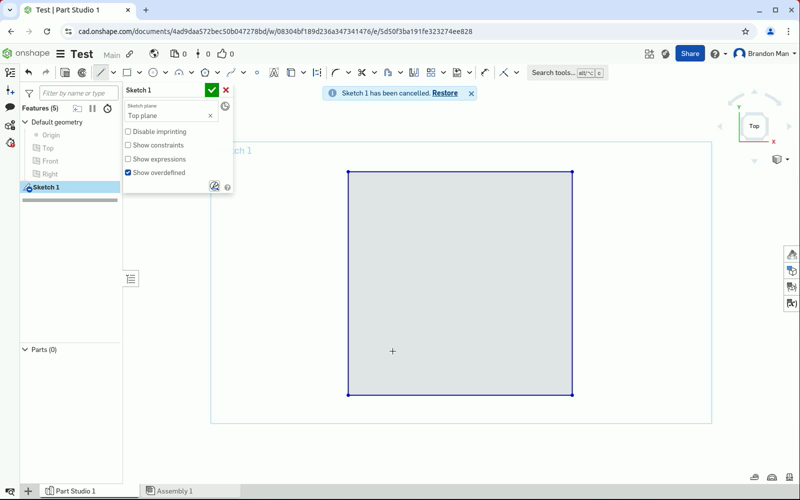
click(392, 350)
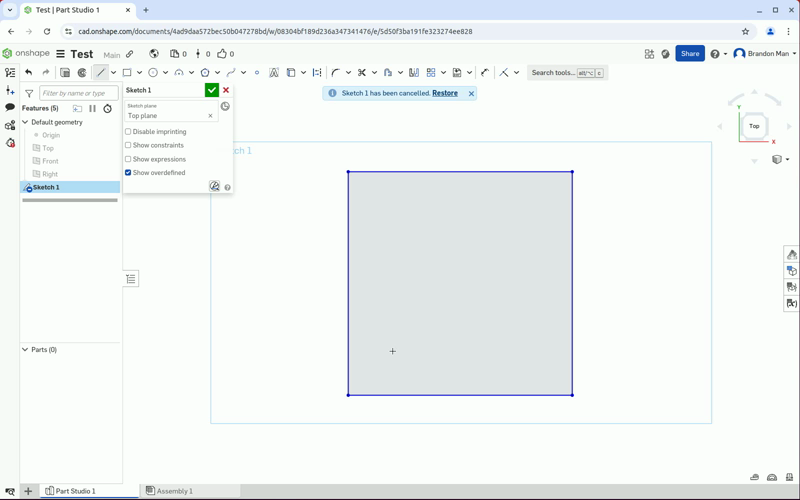
key_up(shift)
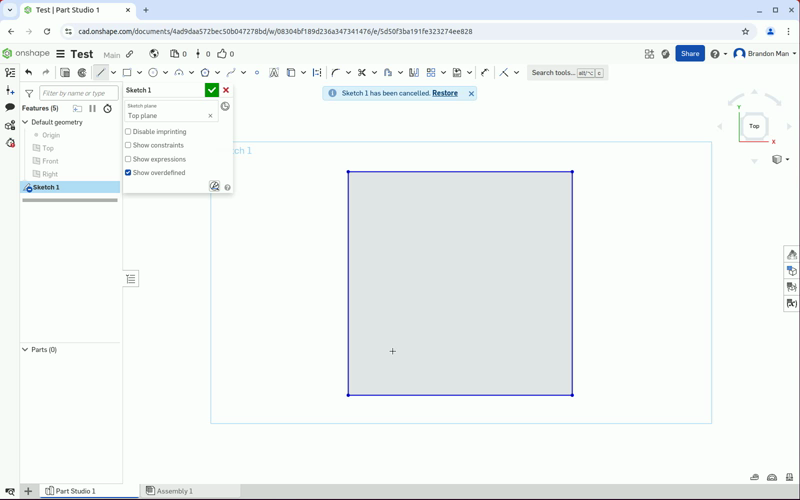
key_down(shift)
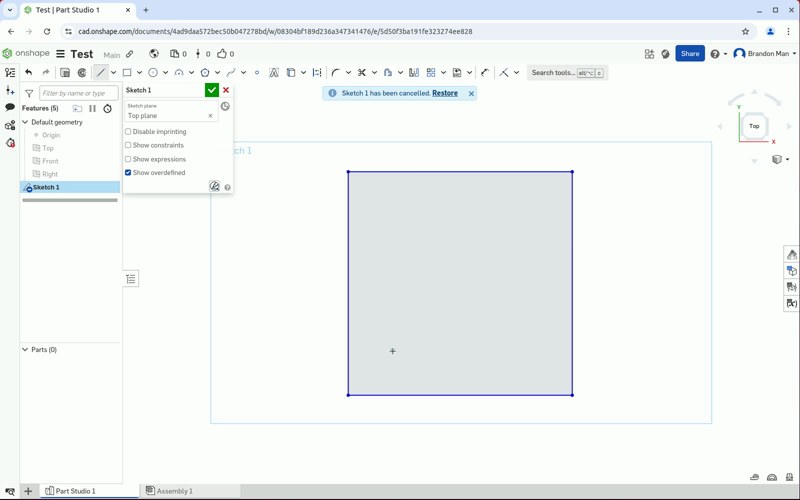
mouse_move(527, 350)
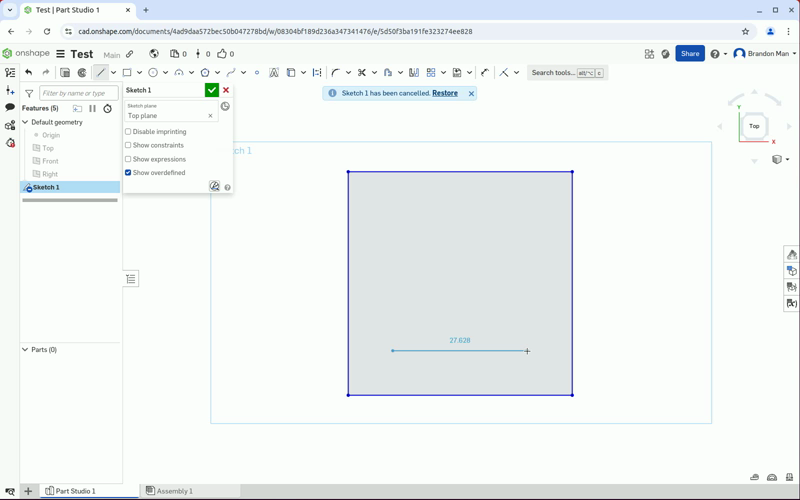
click(527, 350)
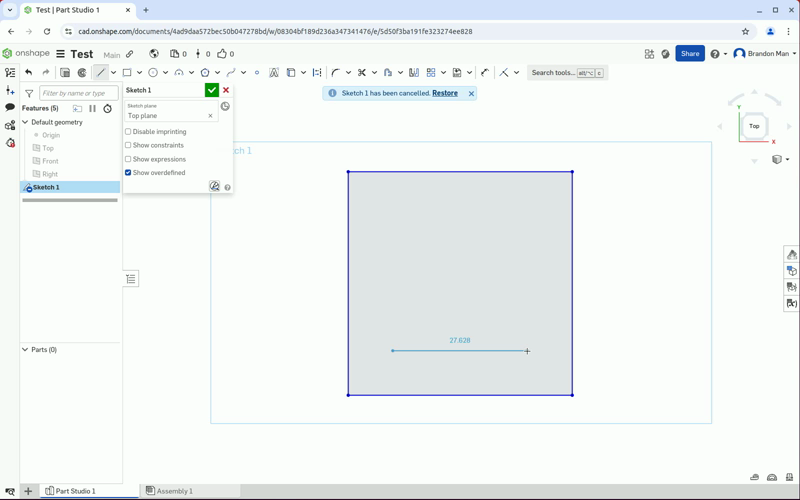
key_up(shift)
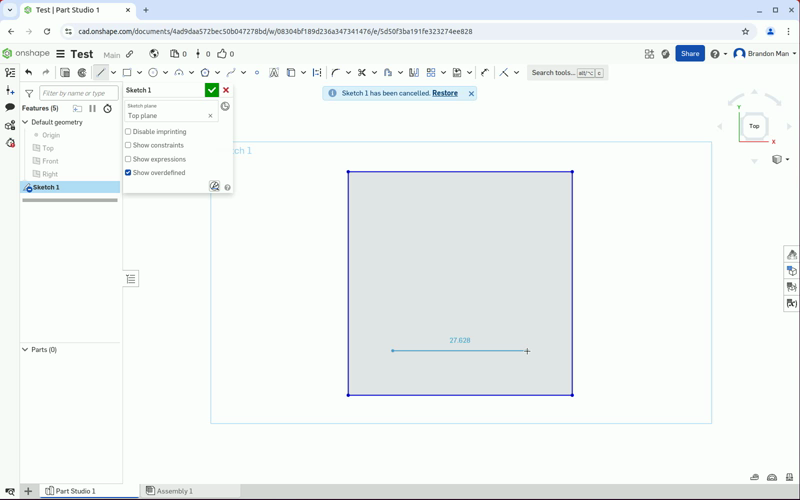
key_down(shift)
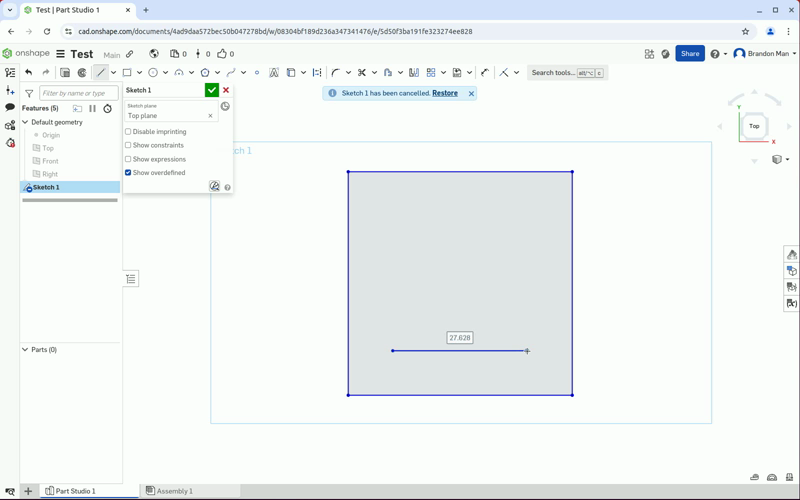
mouse_move(527, 216)
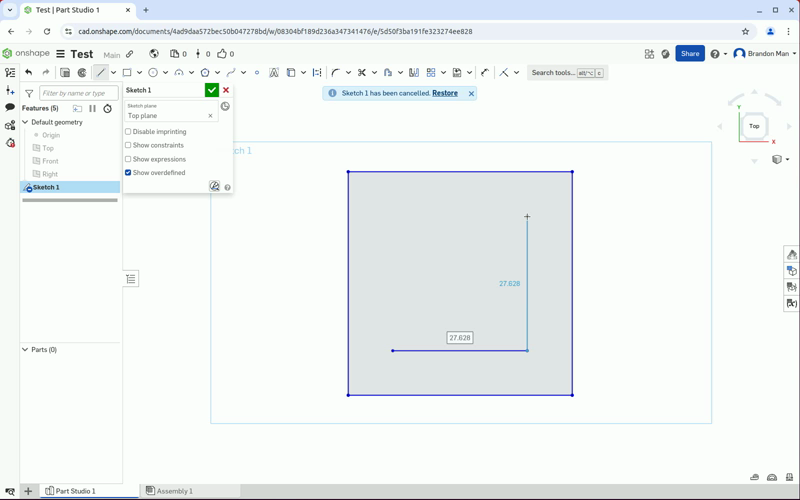
click(527, 216)
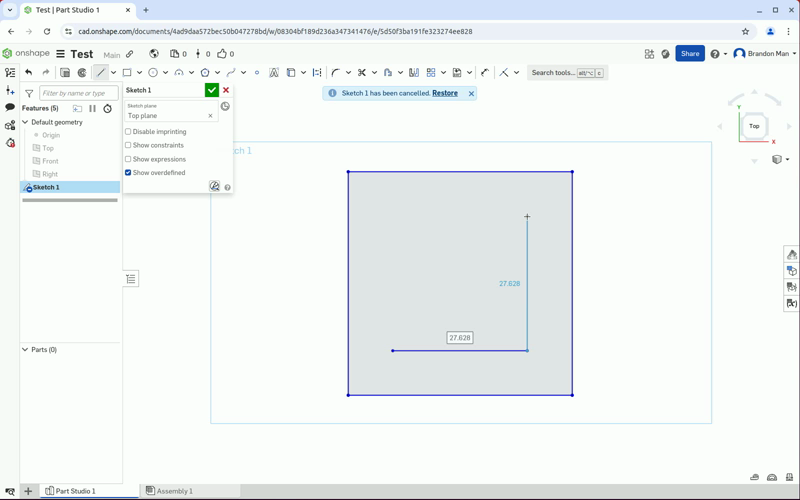
key_up(shift)
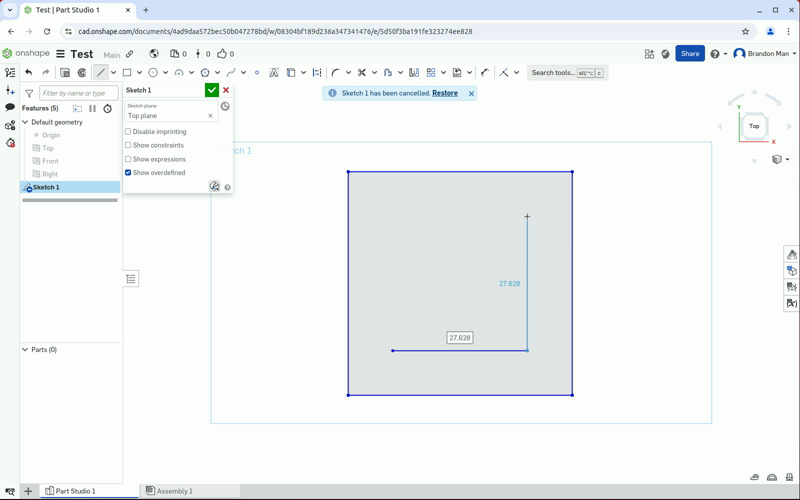
key_down(shift)
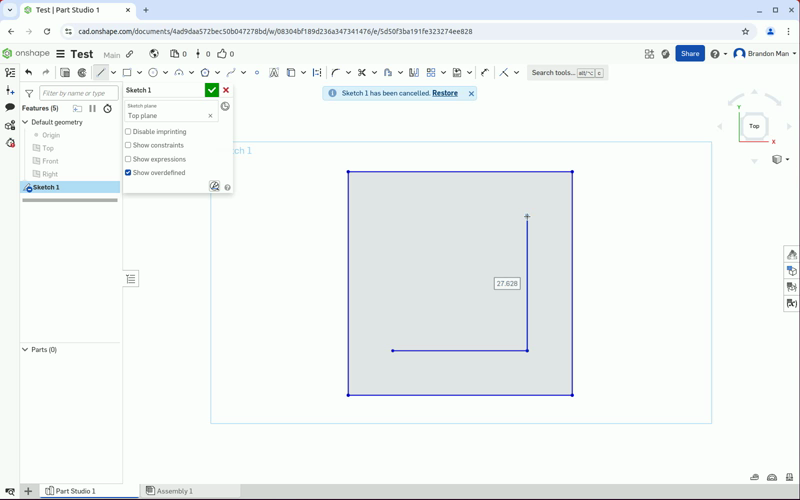
mouse_move(392, 216)
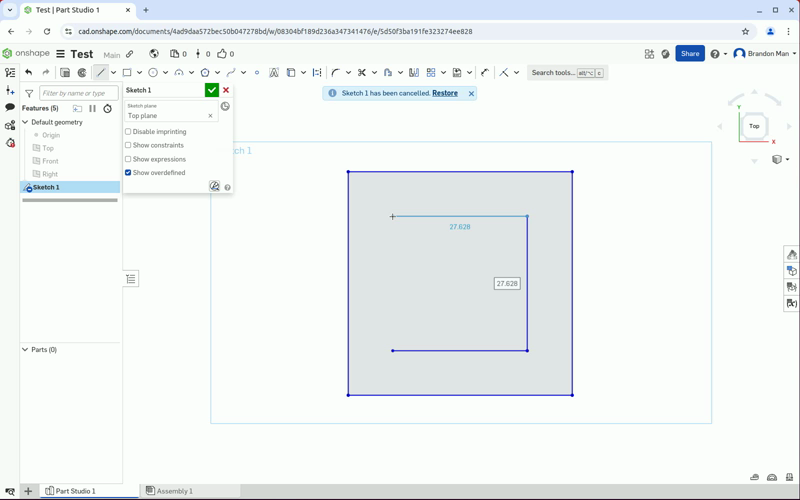
click(392, 216)
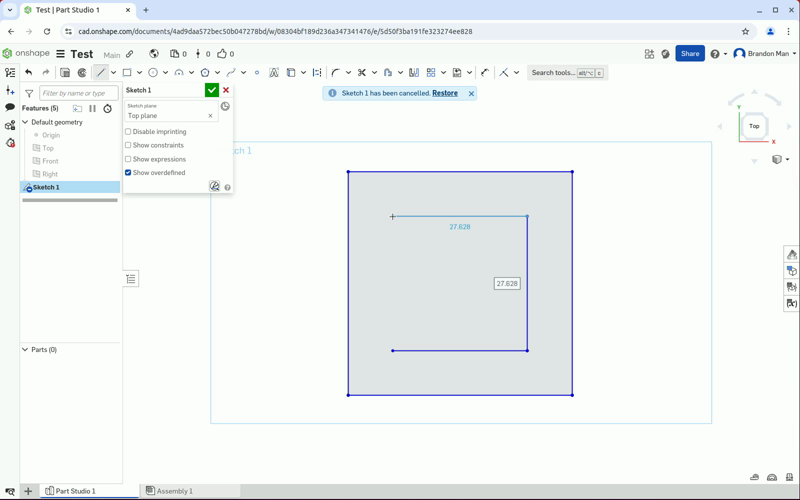
key_up(shift)
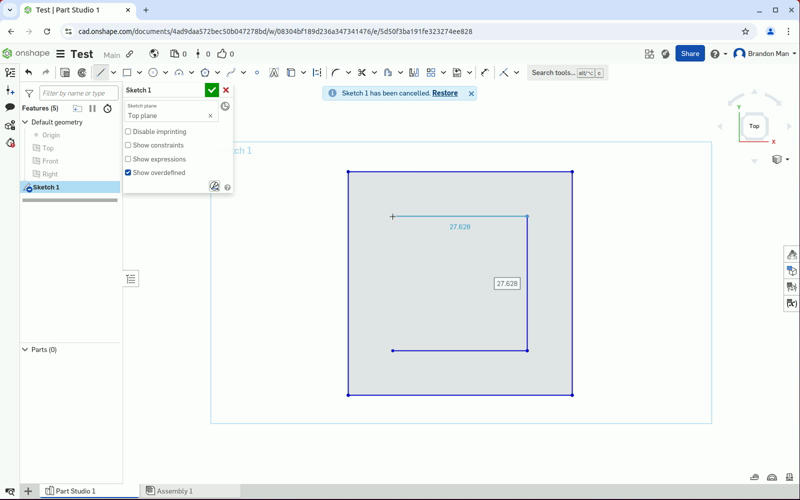
key_down(shift)
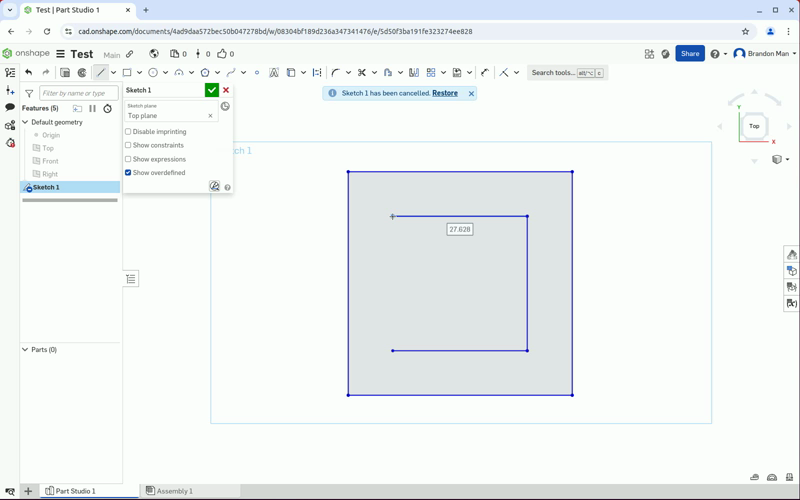
mouse_move(392, 350)
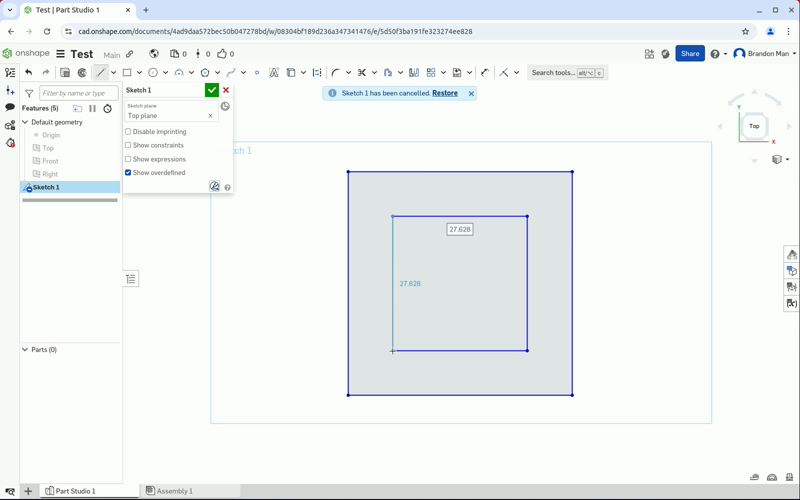
key_up(shift)
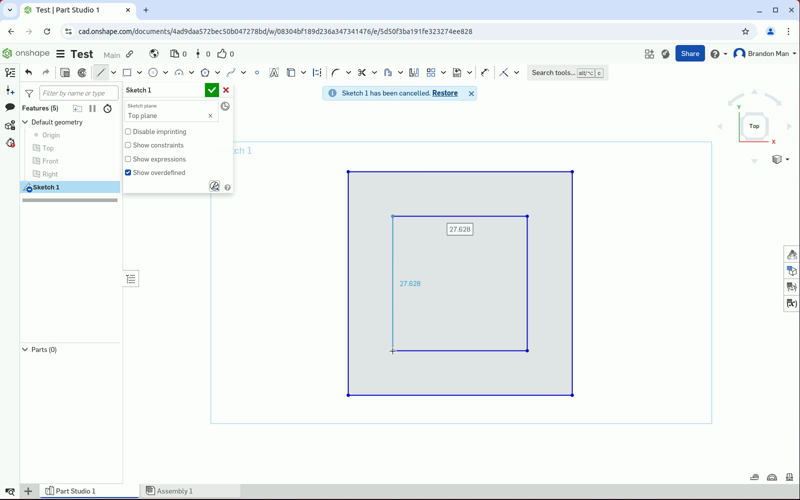
click(392, 350)
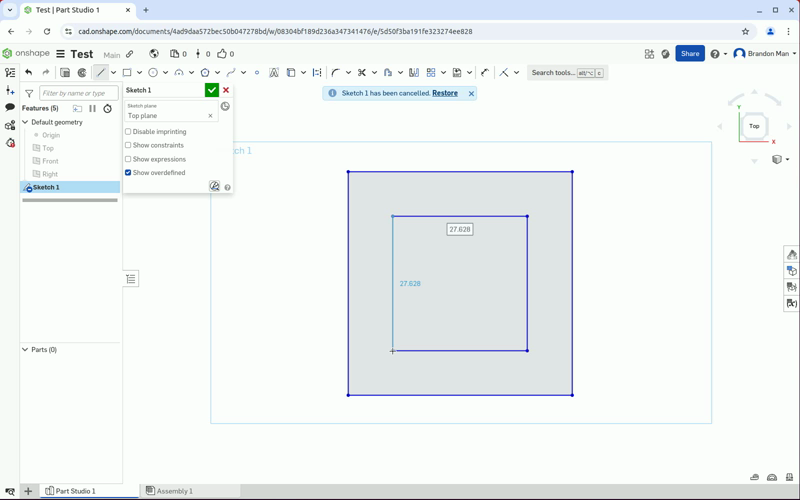
key(esc)
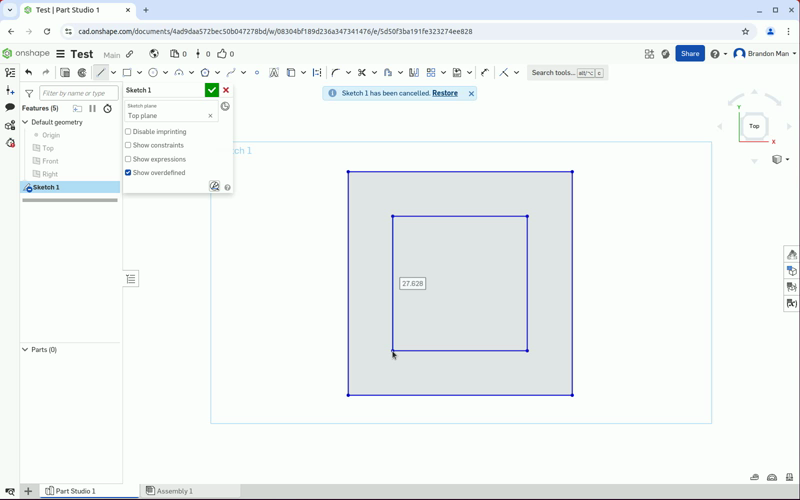
mouse_move(548, 366)
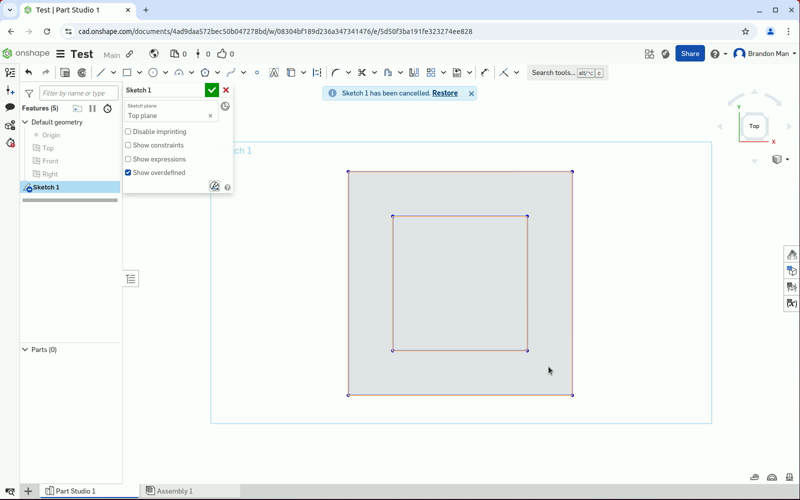
click(548, 366)
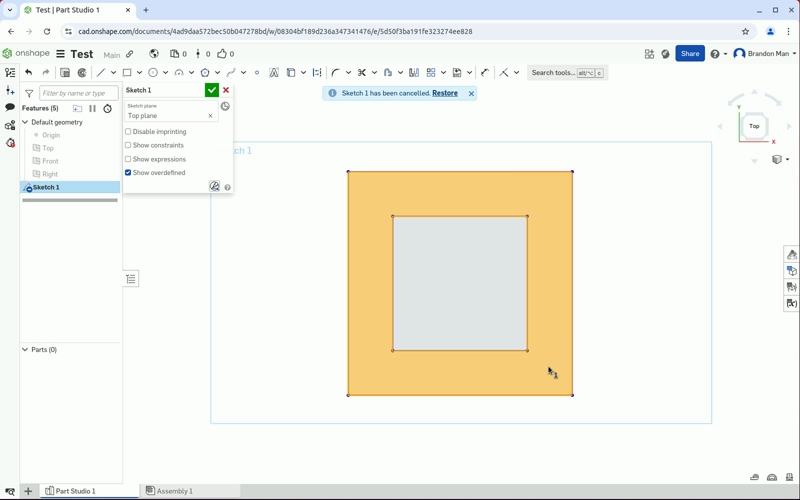
mouse_move(73, 352)
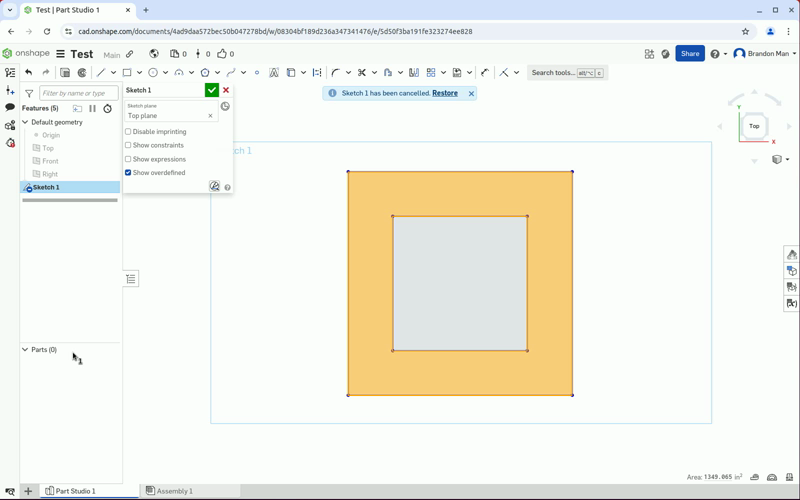
key(shift+y)
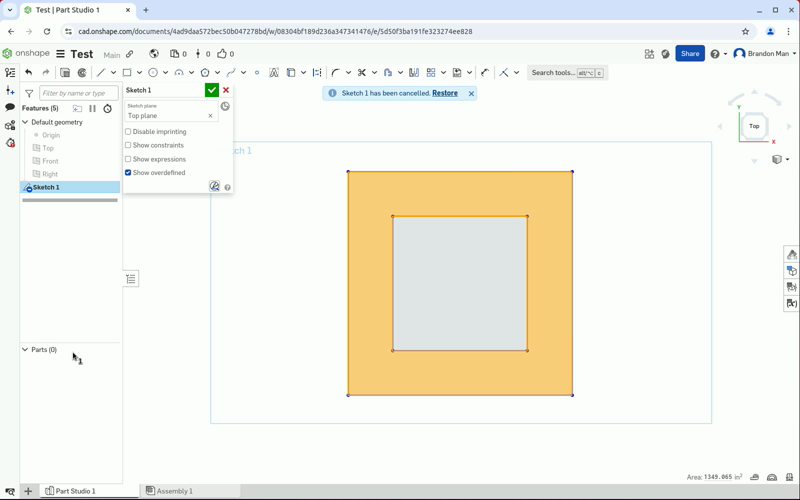
key(shift+e)
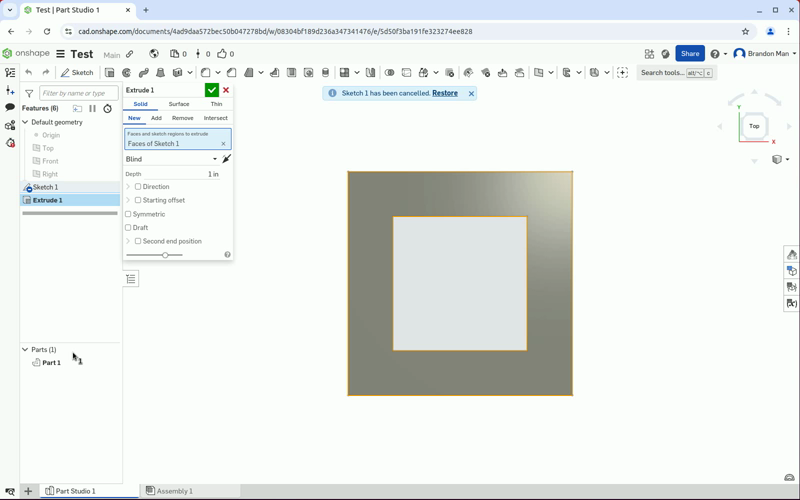
mouse_move(143, 106)
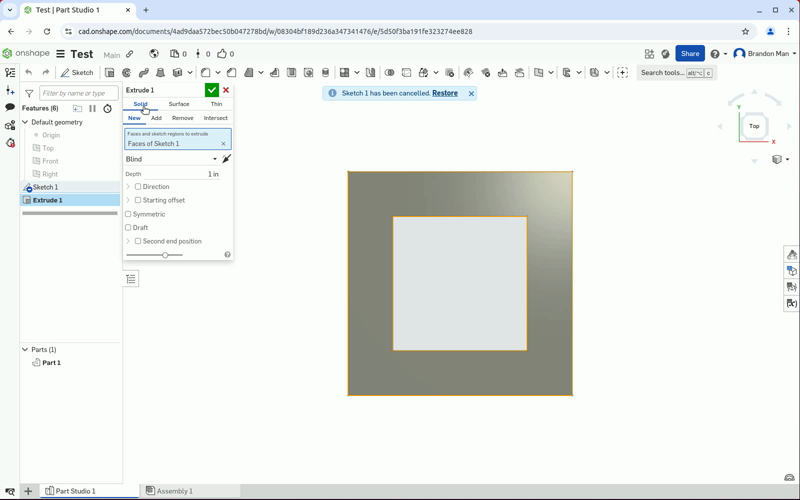
click(143, 106)
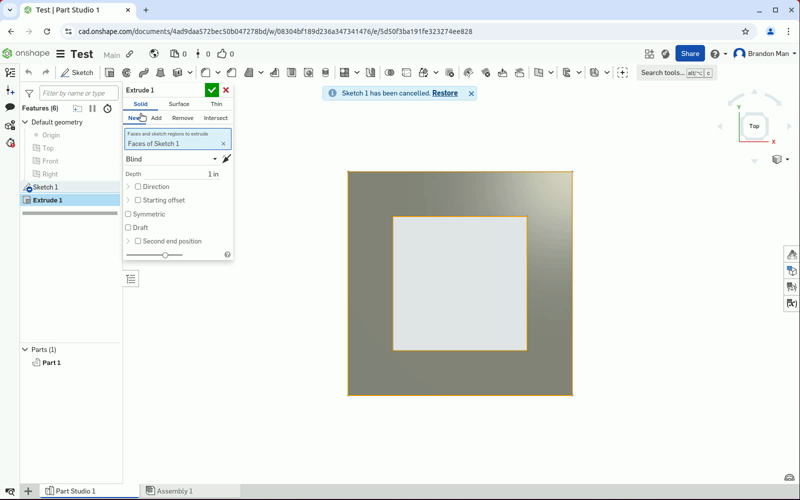
mouse_move(137, 120)
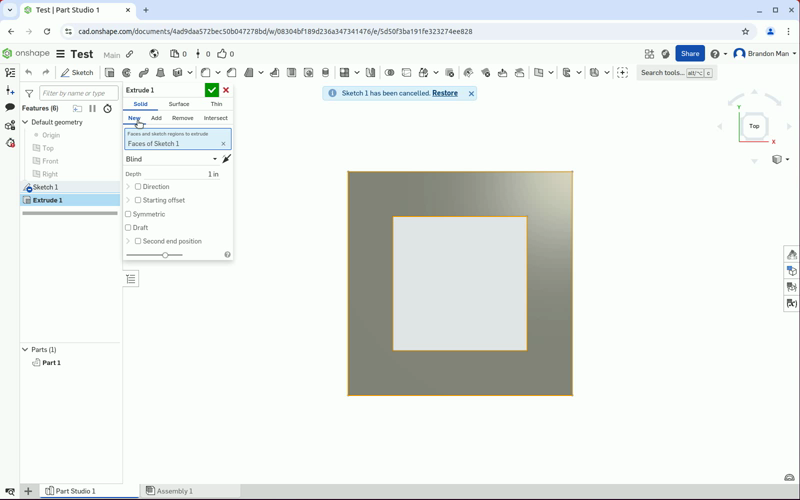
click(137, 120)
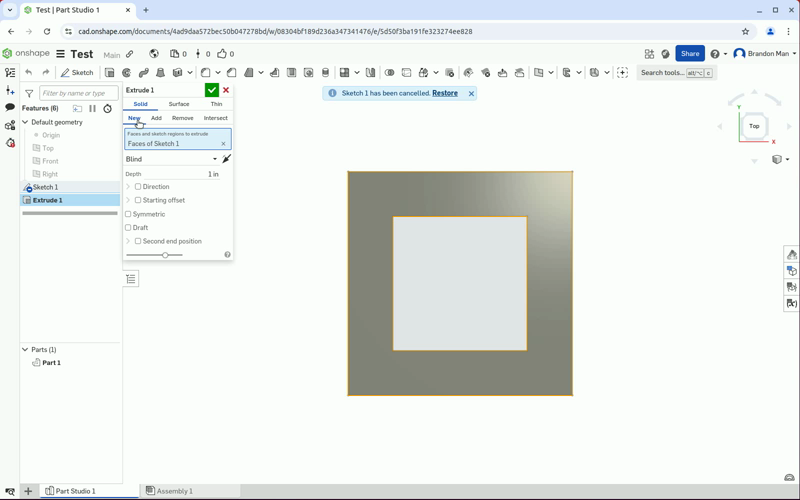
key(tab, 4)
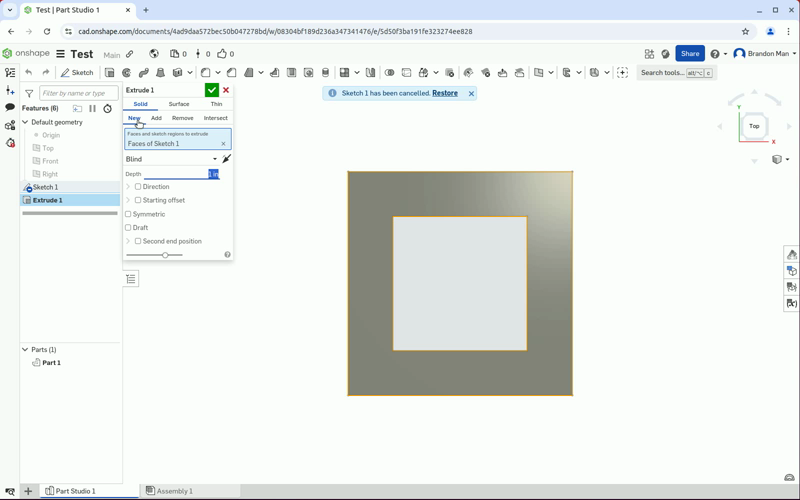
text(-1.204)
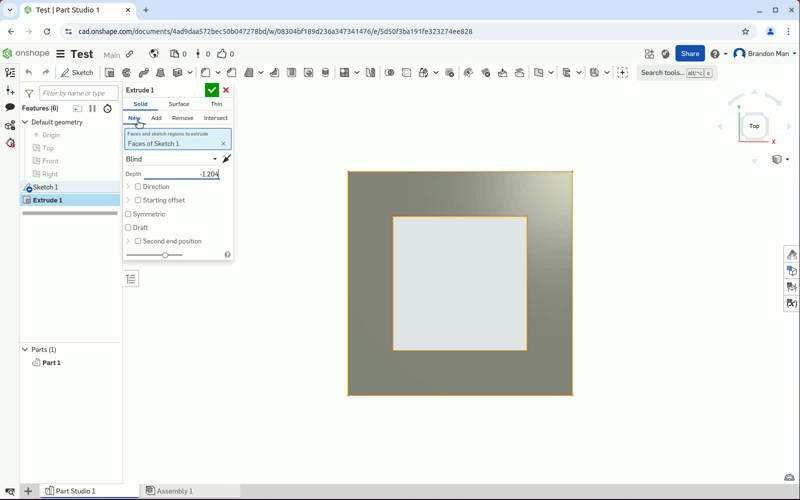
key(enter)
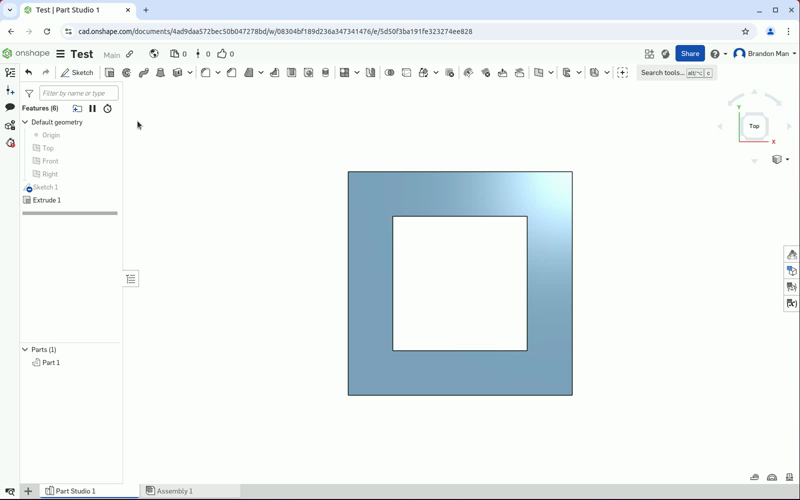
key(shift+h)
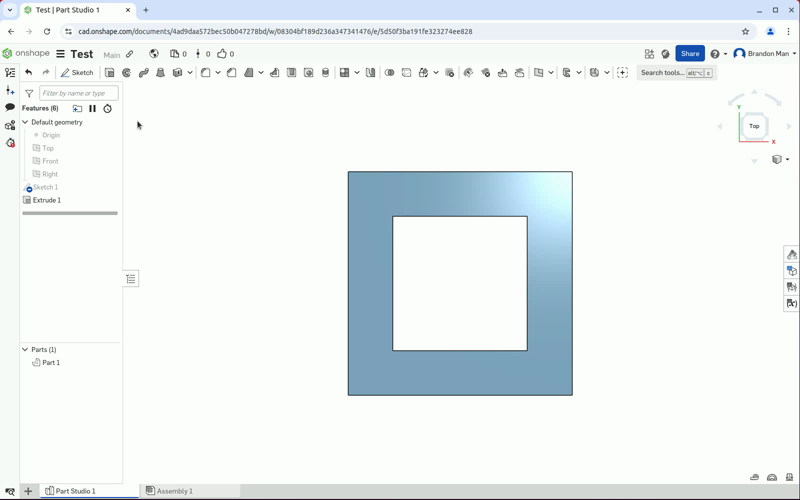
key(shift+h)
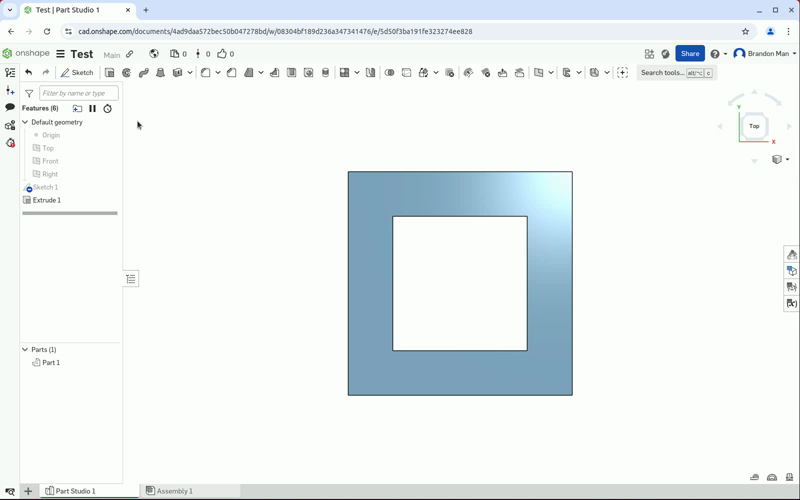
mouse_move(73, 189)
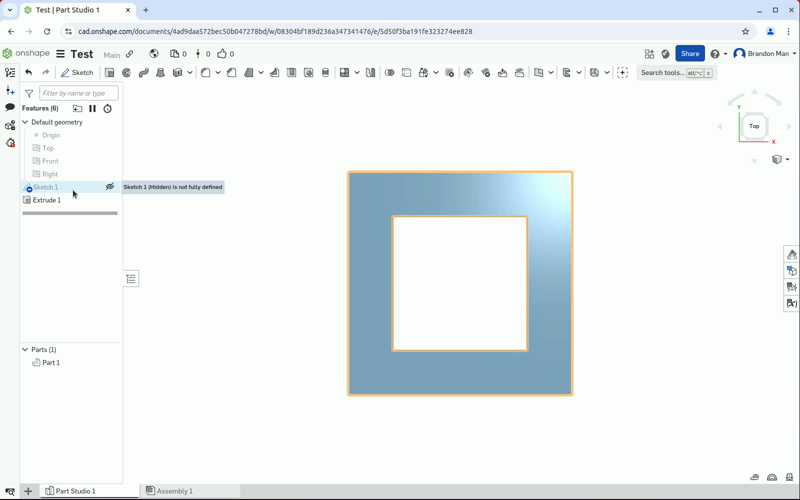
click(73, 189)
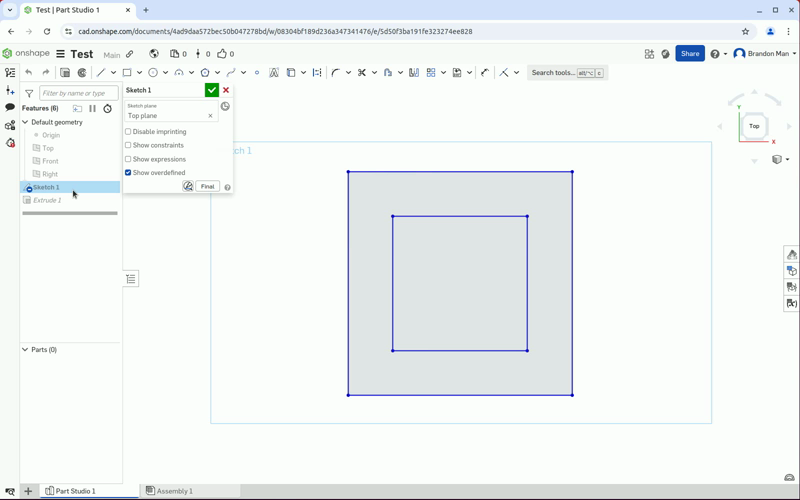
mouse_move(229, 92)
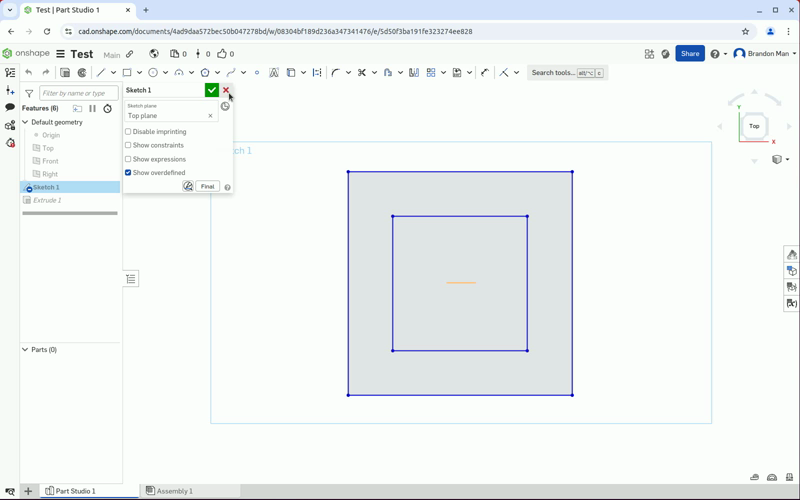
click(229, 92)
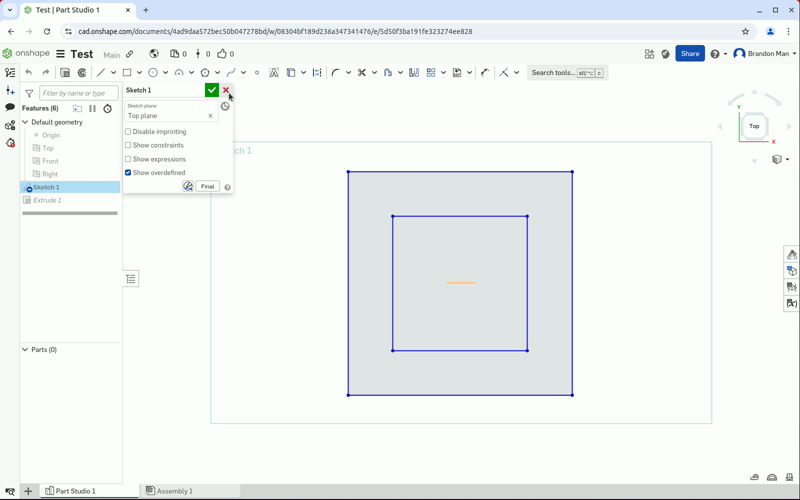
key(shift+s)
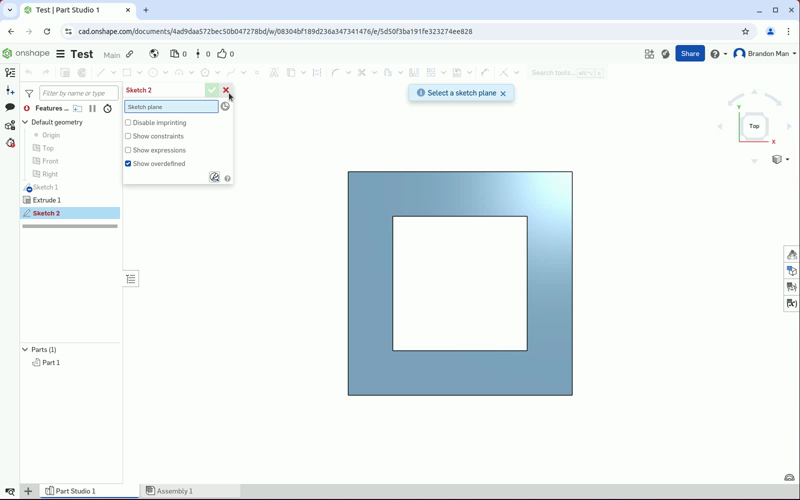
mouse_move(73, 150)
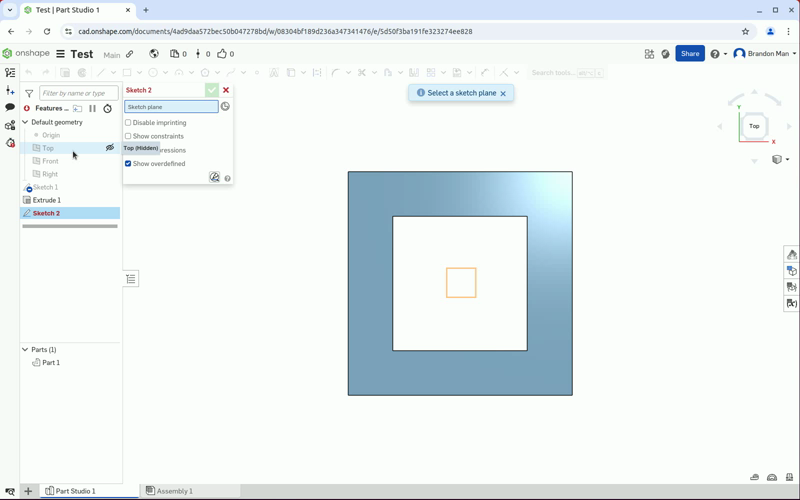
click(73, 150)
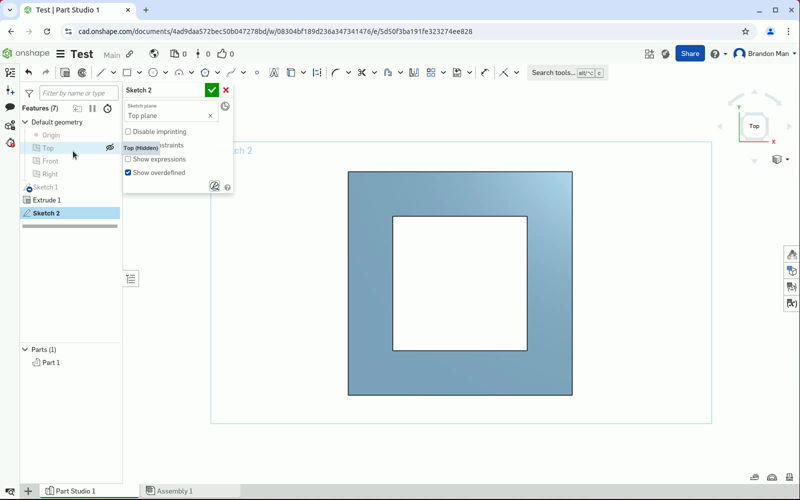
mouse_move(73, 352)
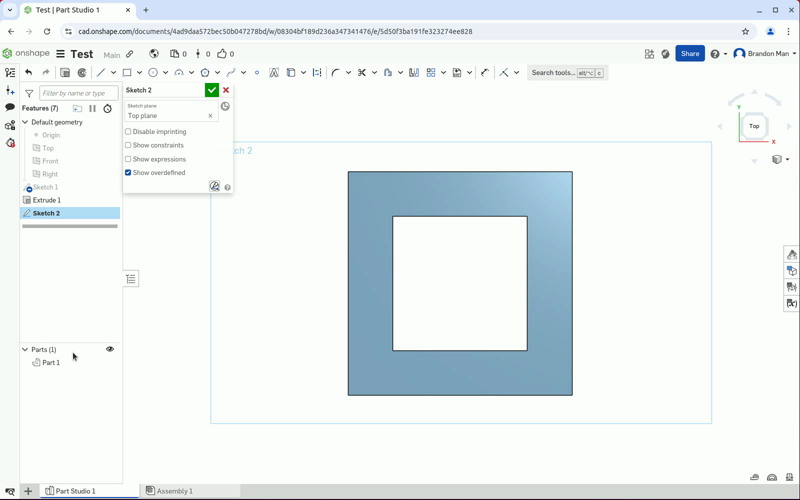
key(y)
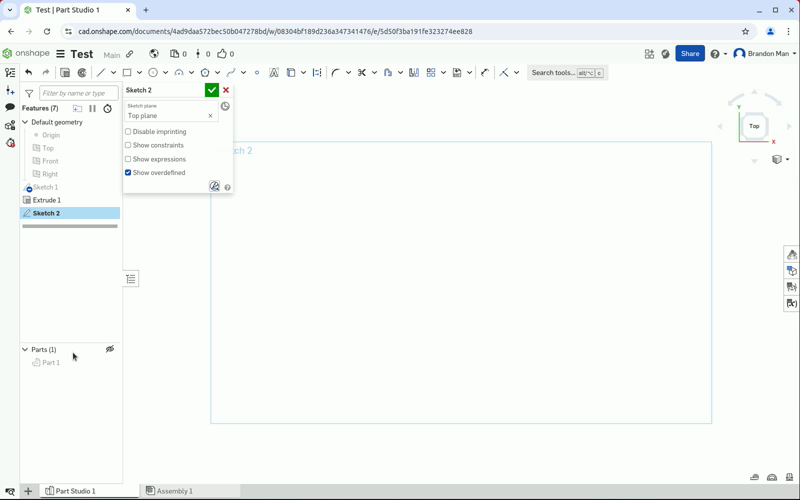
key(l)
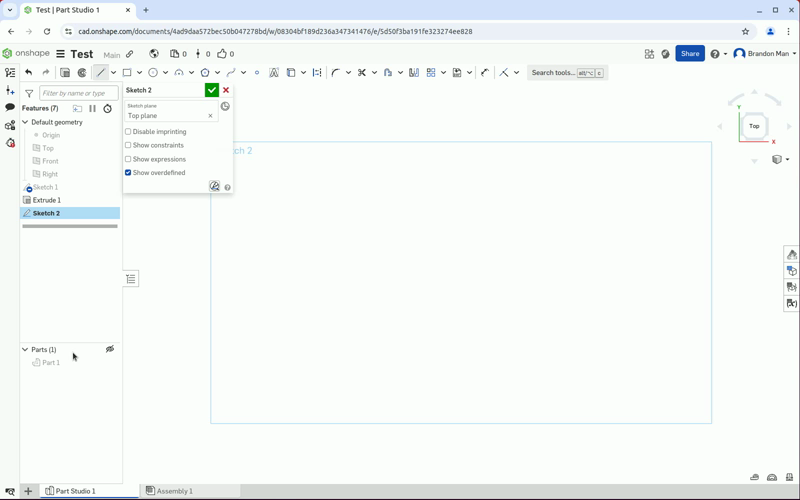
key_down(shift)
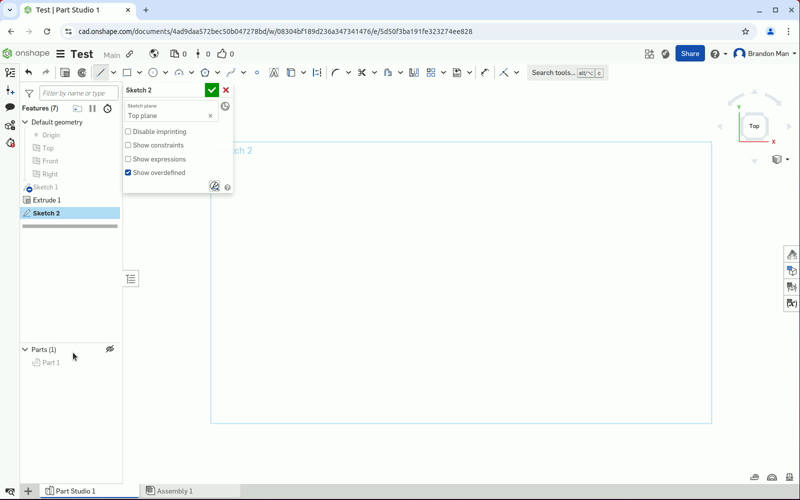
mouse_move(391, 352)
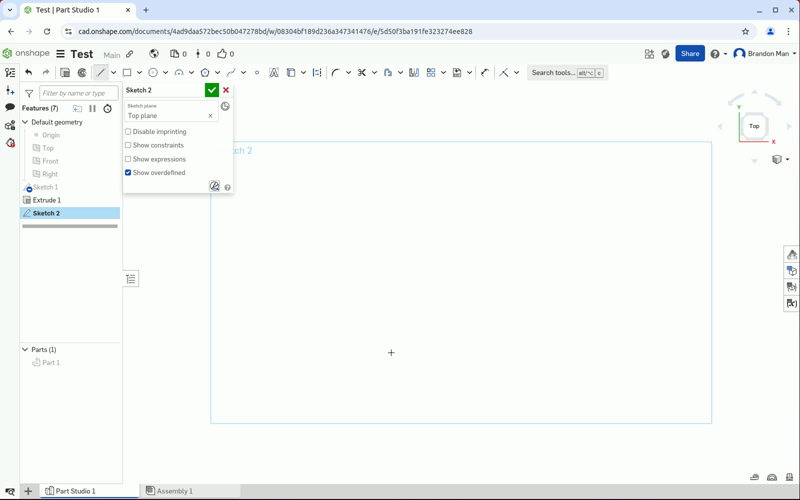
click(391, 352)
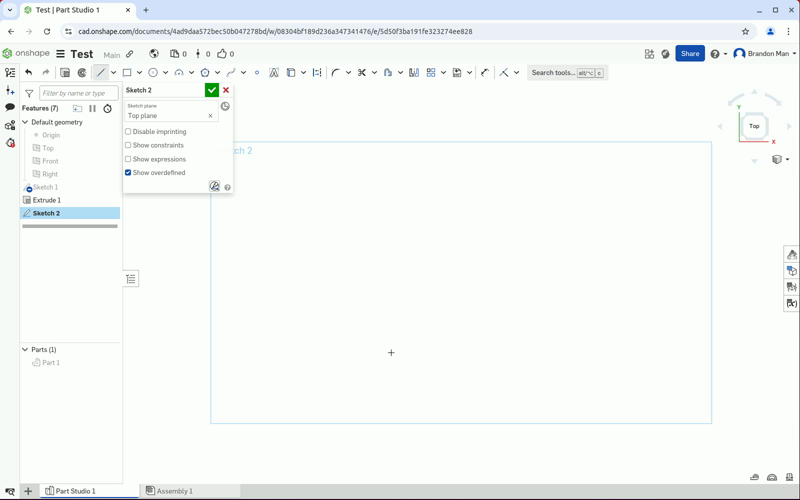
key_up(shift)
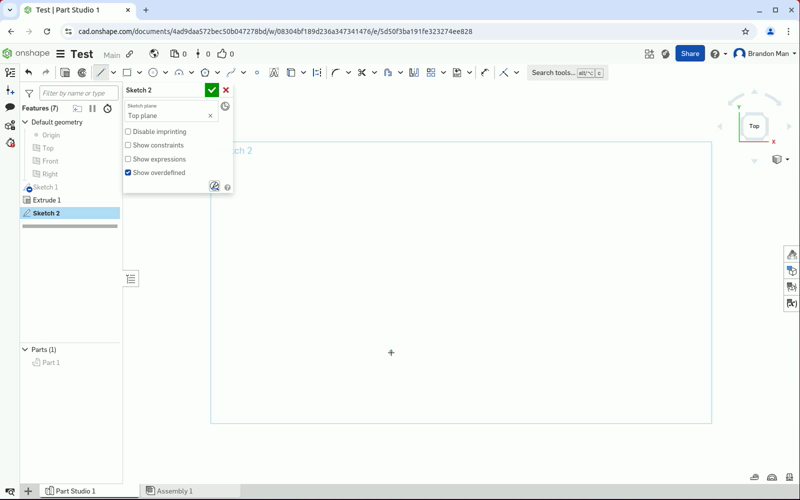
key_down(shift)
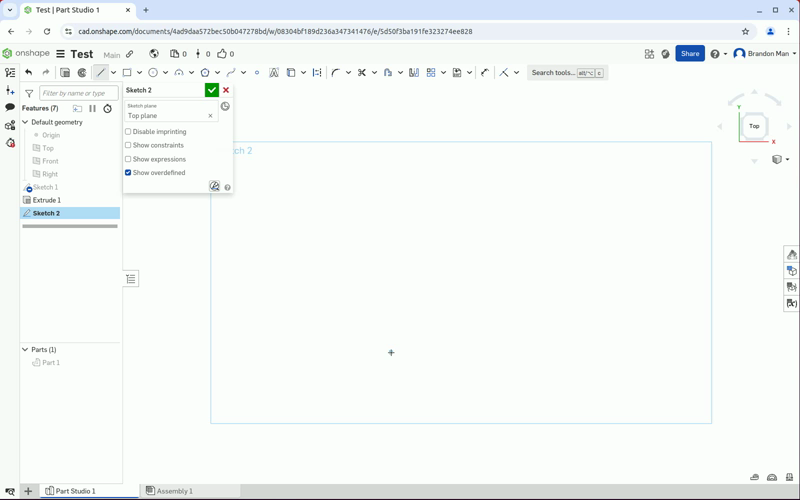
mouse_move(528, 352)
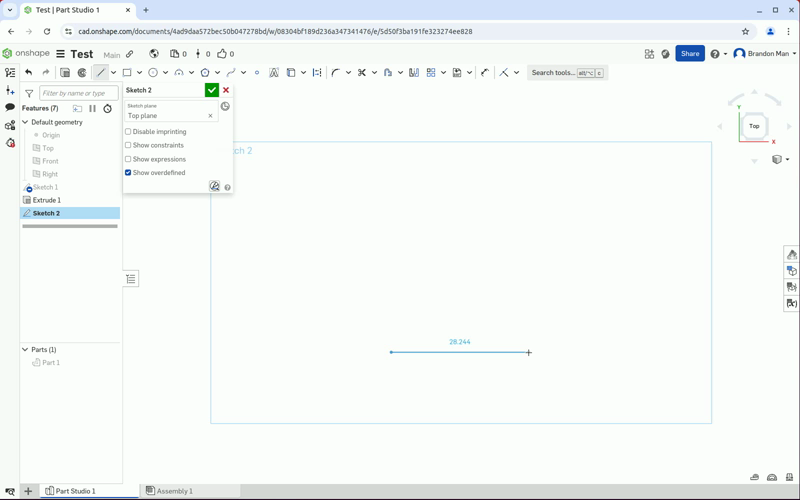
click(528, 352)
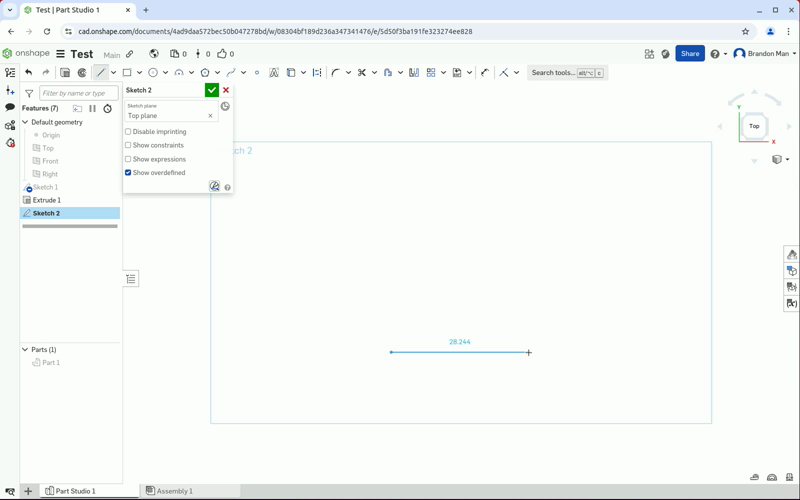
key_up(shift)
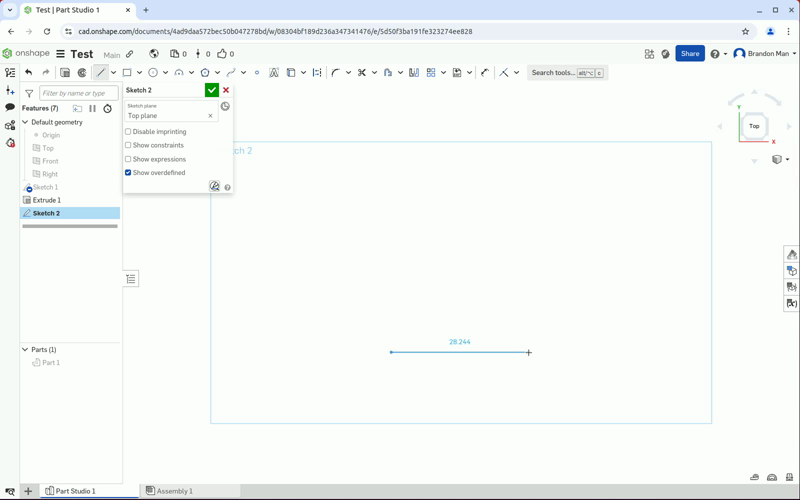
key_down(shift)
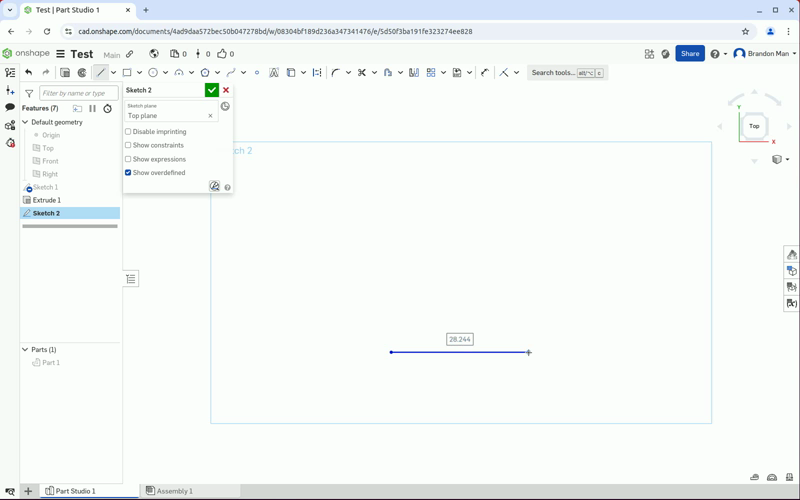
mouse_move(528, 215)
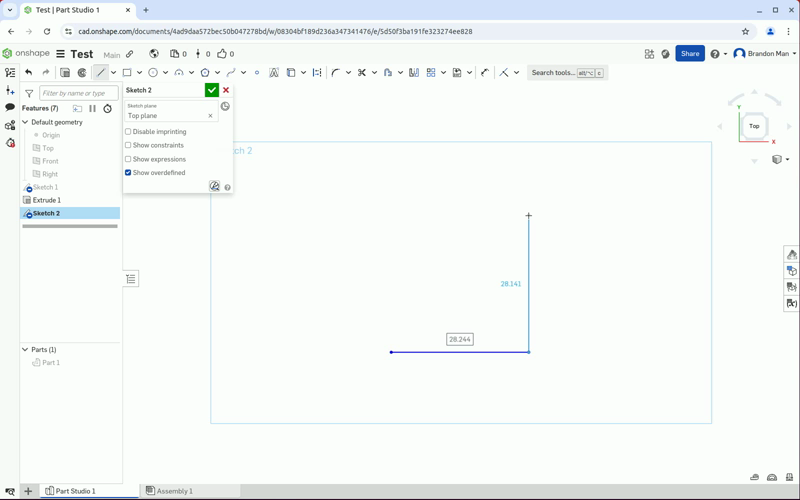
click(528, 215)
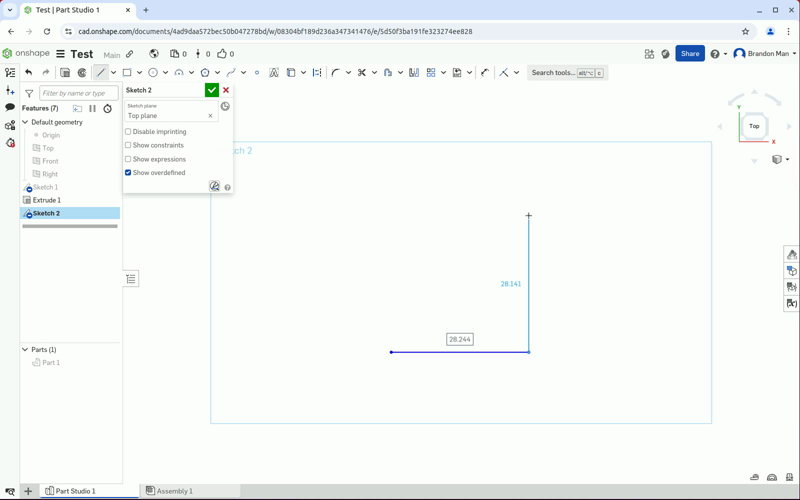
key_up(shift)
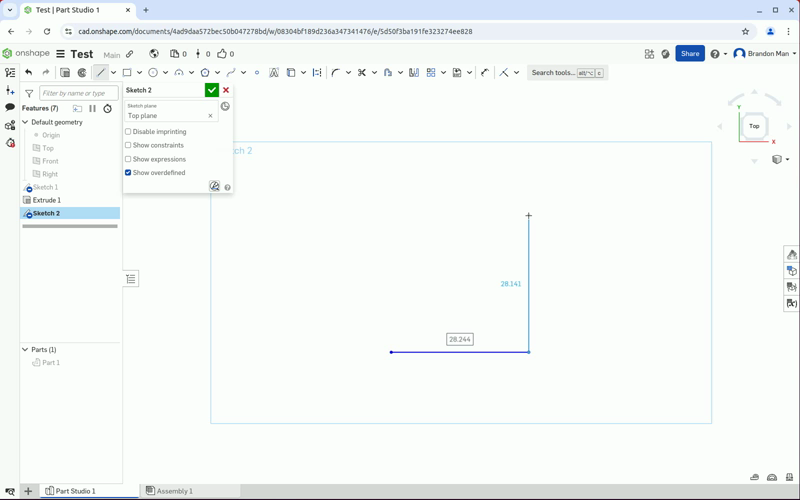
key_down(shift)
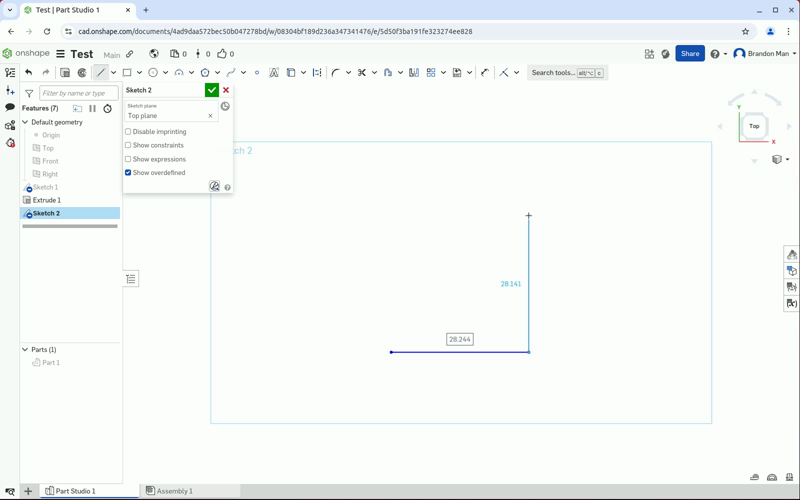
mouse_move(391, 215)
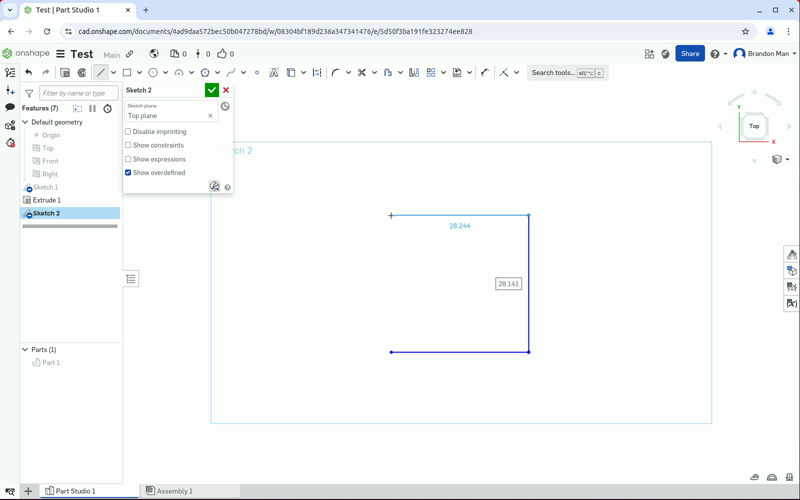
click(391, 215)
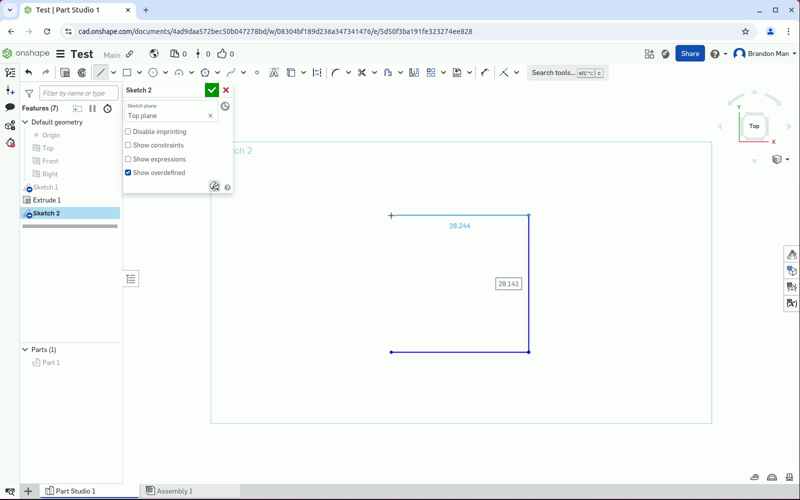
key_up(shift)
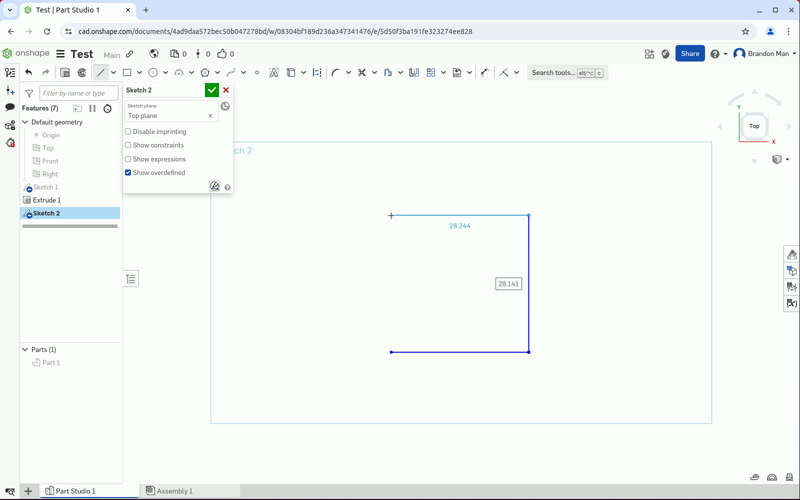
key_down(shift)
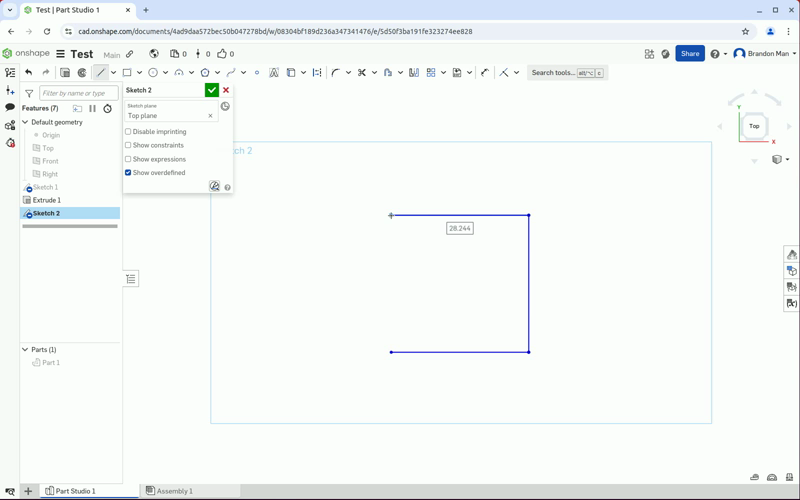
mouse_move(391, 352)
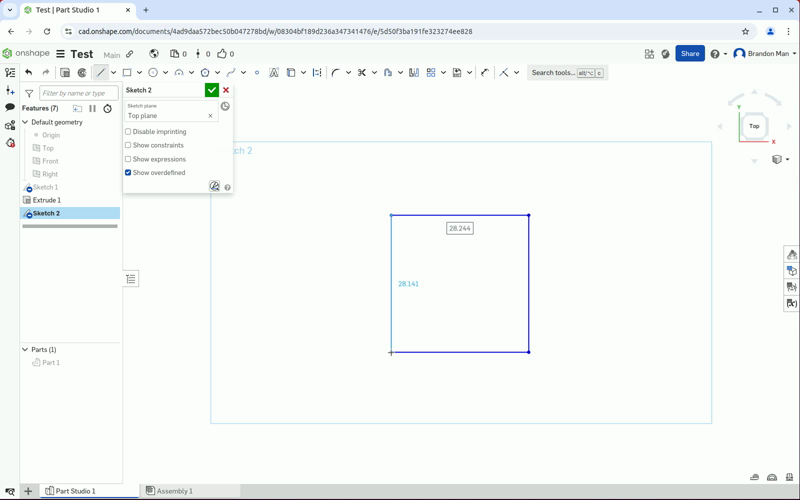
key_up(shift)
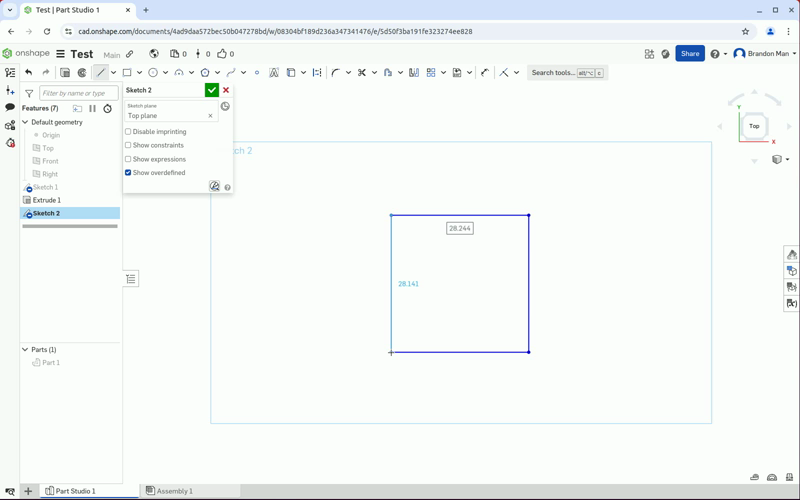
click(391, 352)
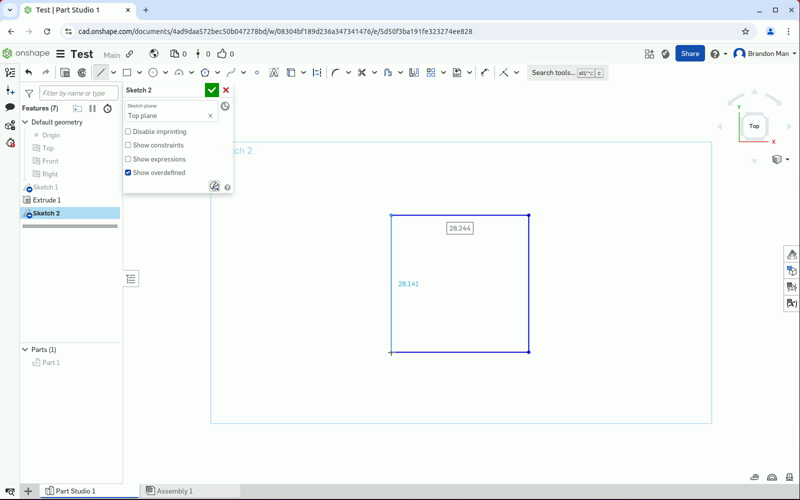
key(esc)
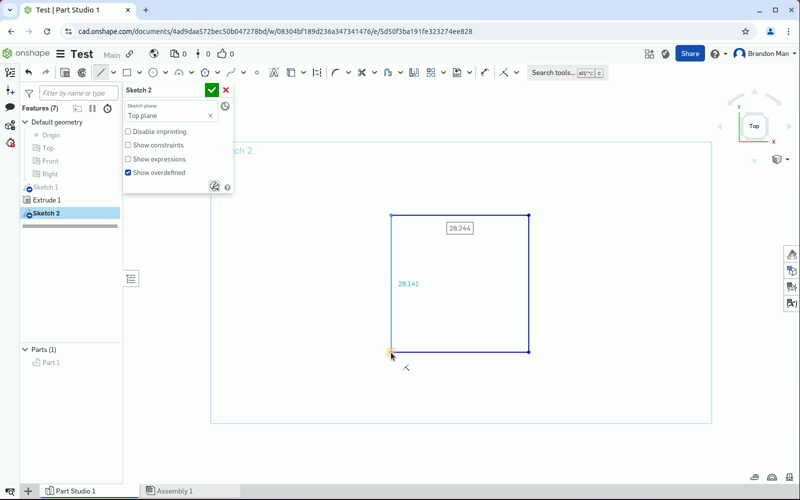
mouse_move(491, 276)
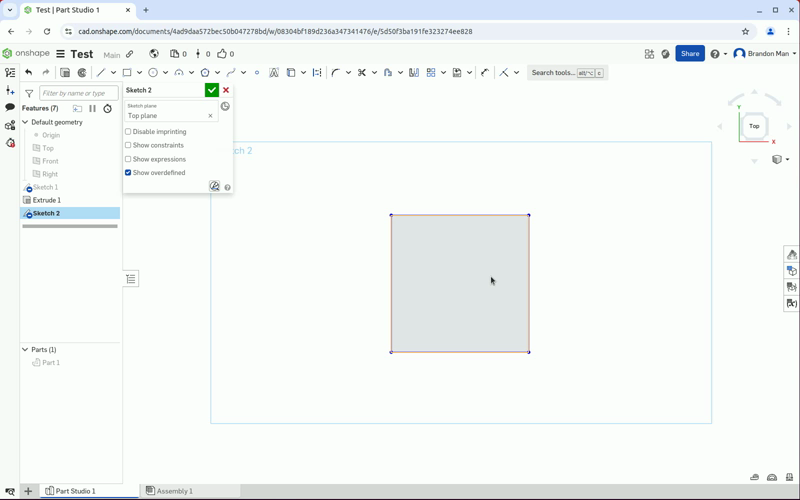
click(491, 276)
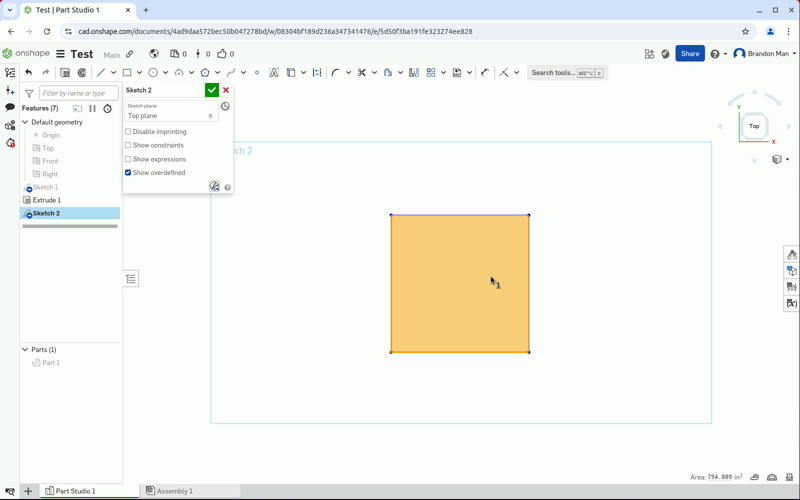
mouse_move(73, 352)
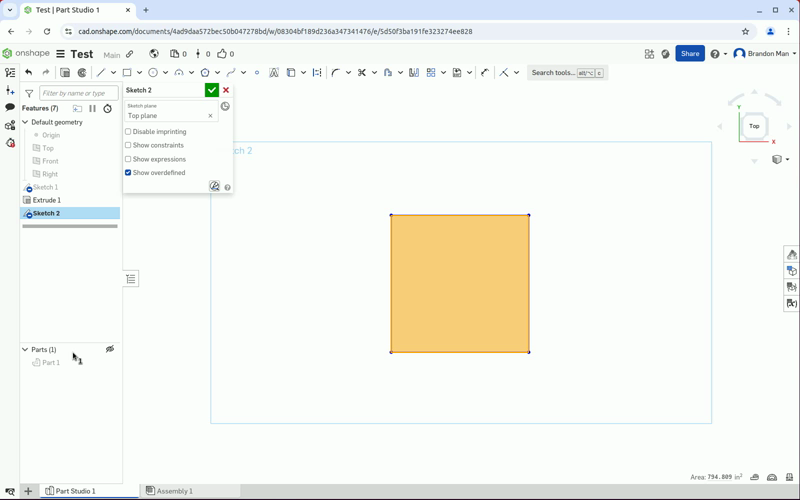
key(shift+y)
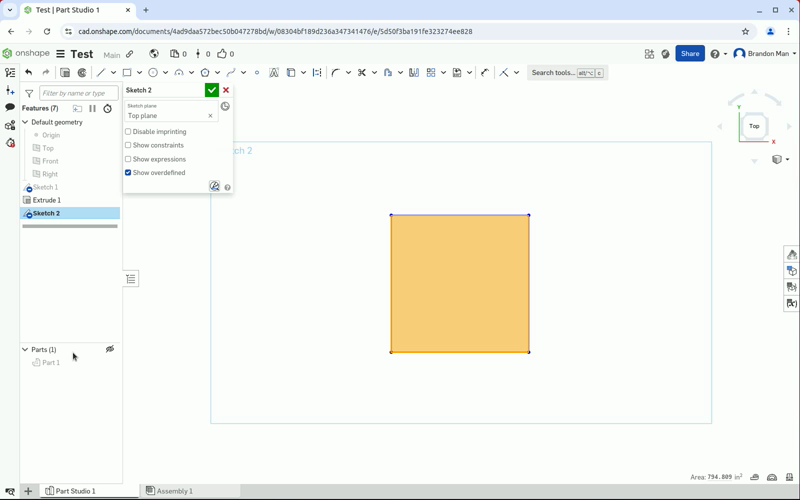
key(shift+e)
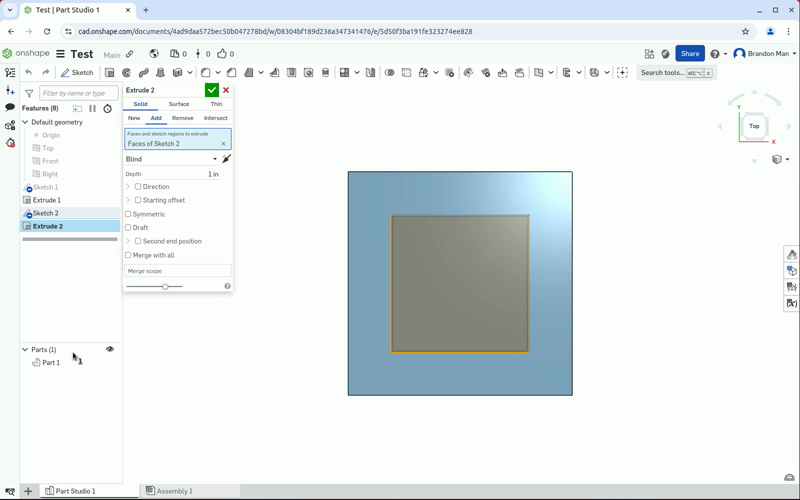
mouse_move(143, 106)
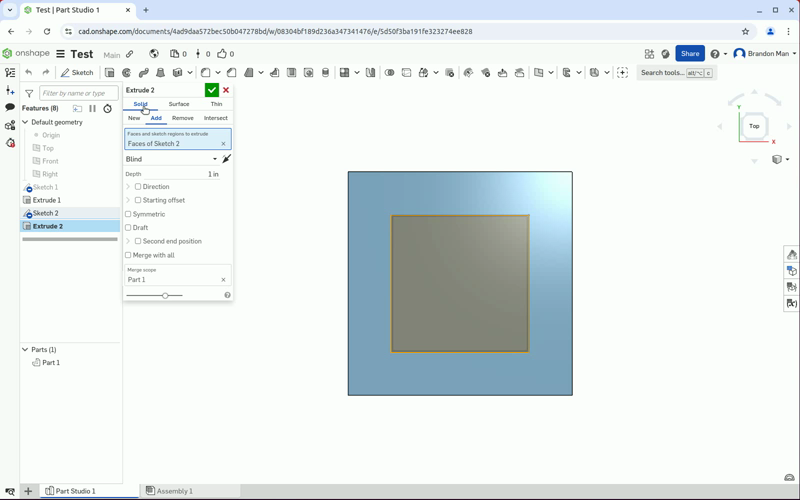
click(143, 106)
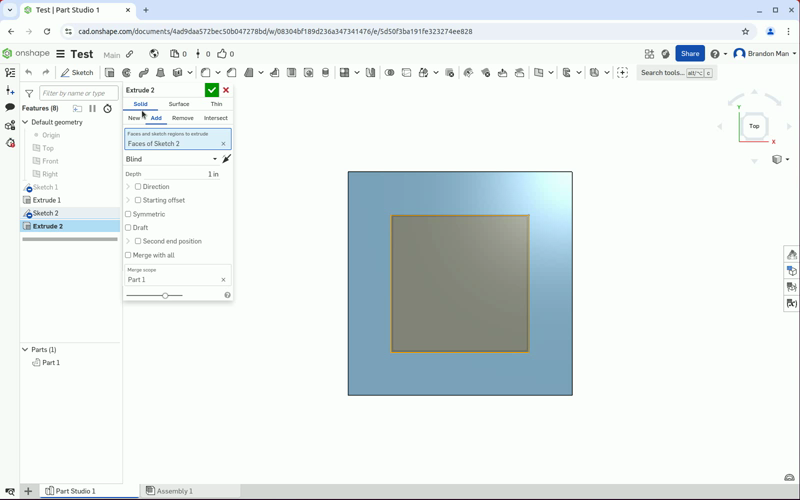
mouse_move(137, 120)
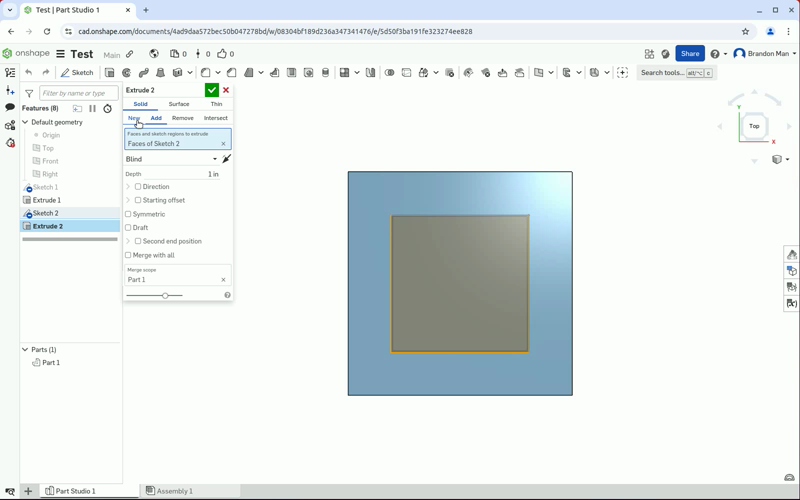
click(137, 120)
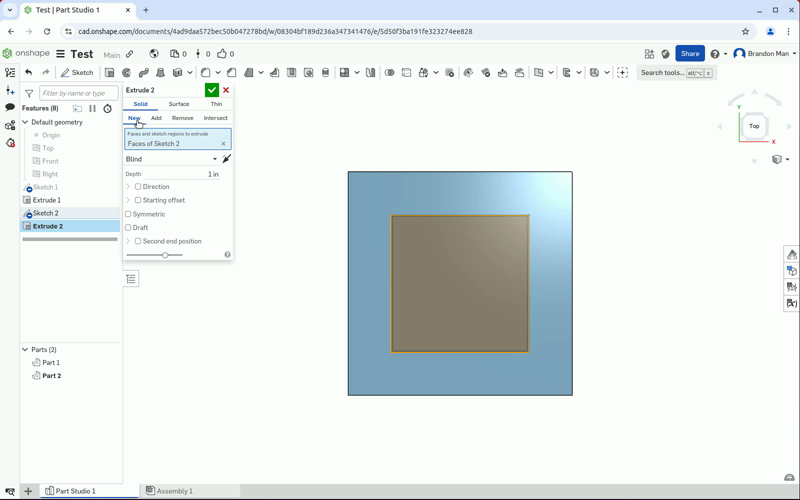
key(tab, 4)
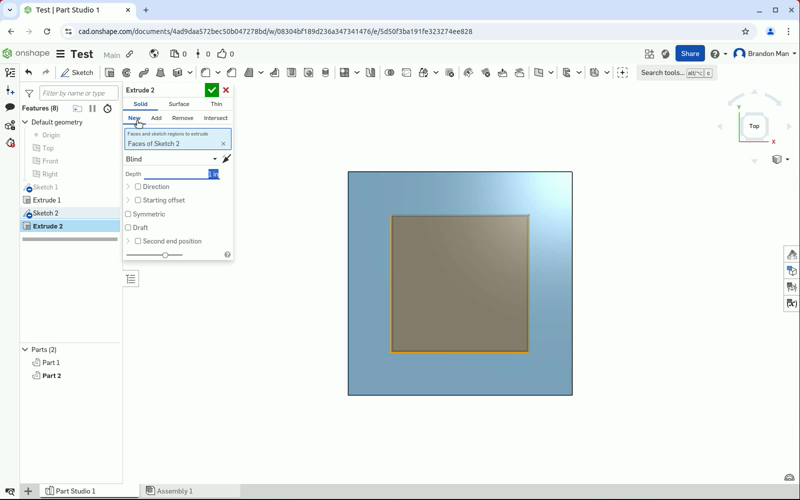
text(-1.204)
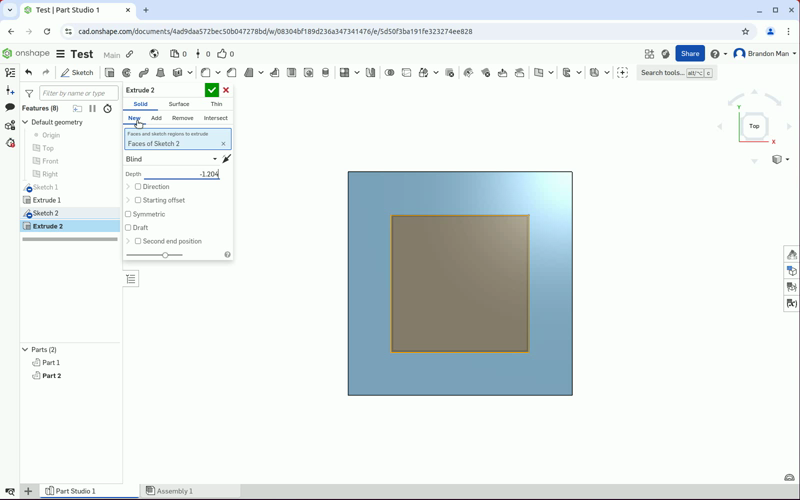
key(enter)
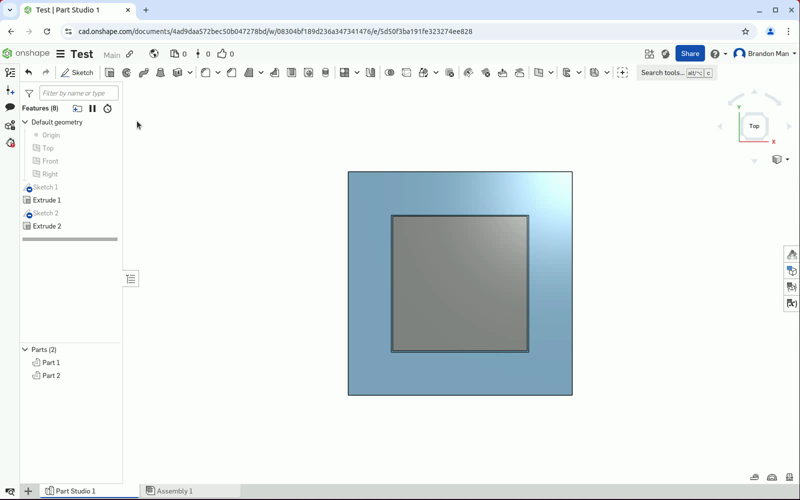
key(shift+h)
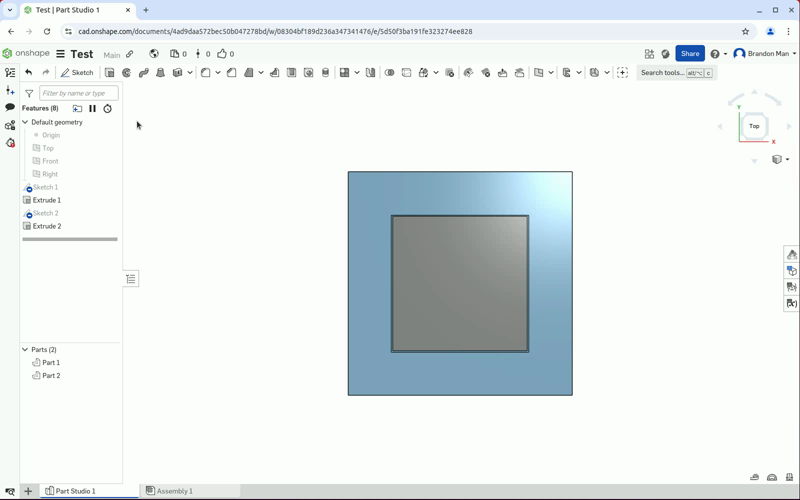
key(shift+h)
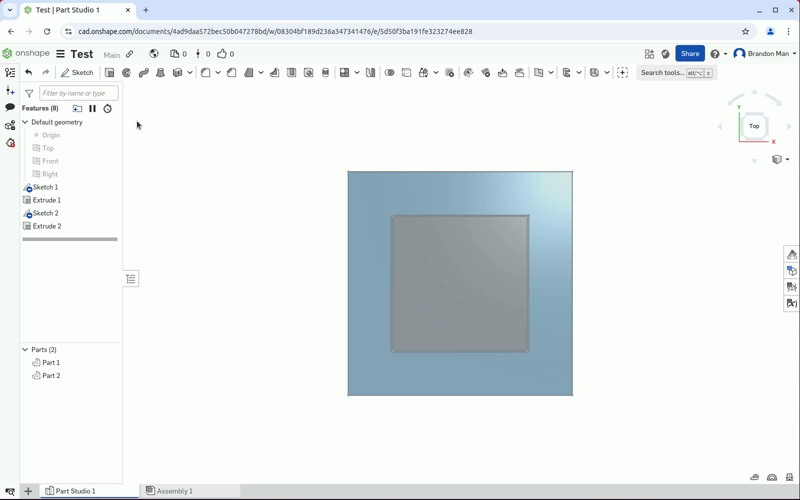
key(shift+7)
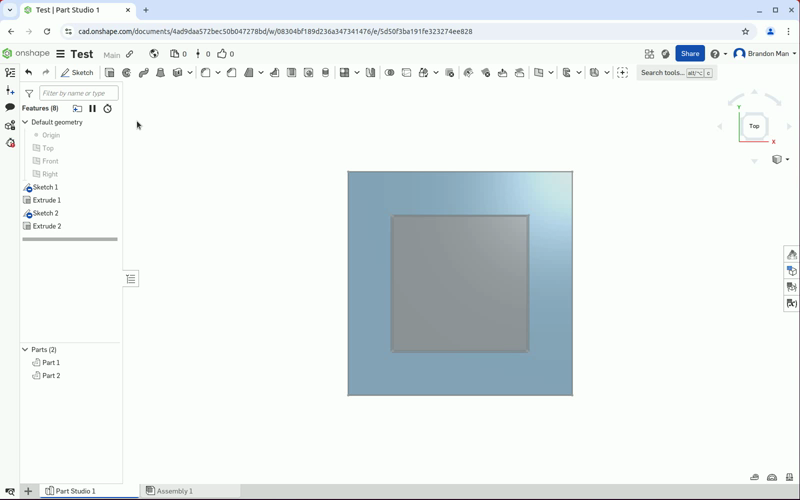
key(up, 3)
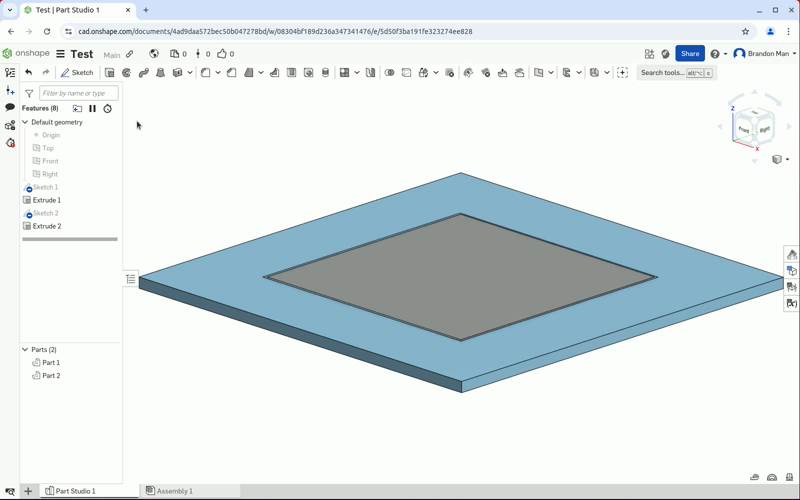
key(left, 3)
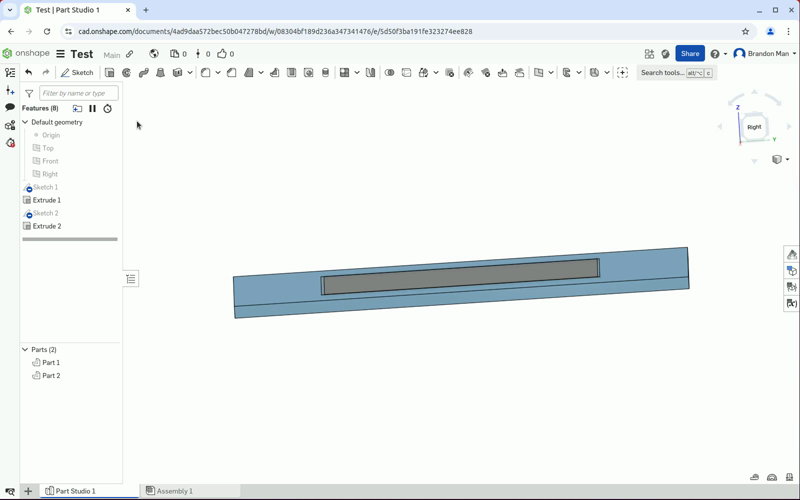
key(right, 3)
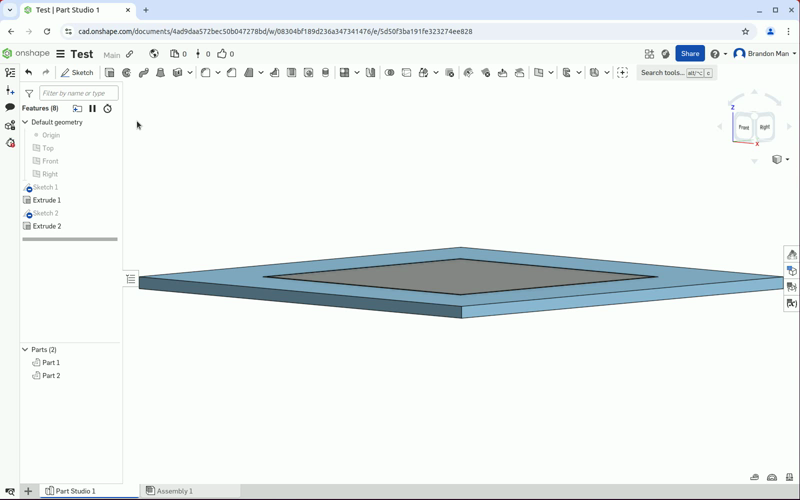
key(down, 3)
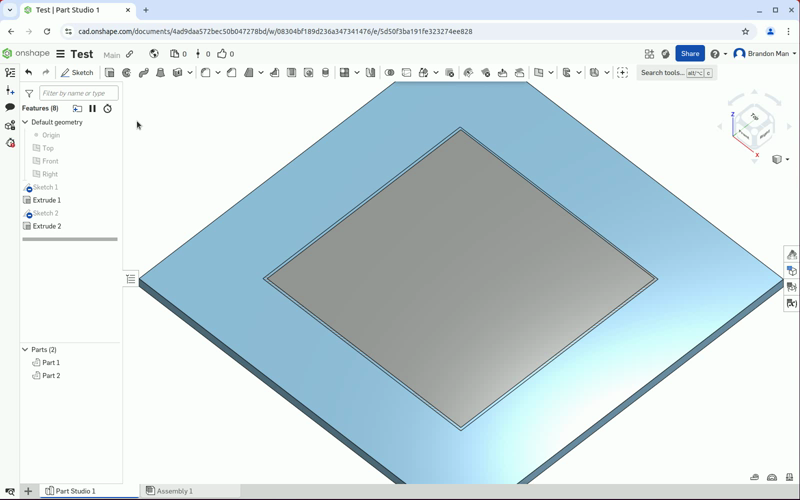
mouse_move(73, 189)
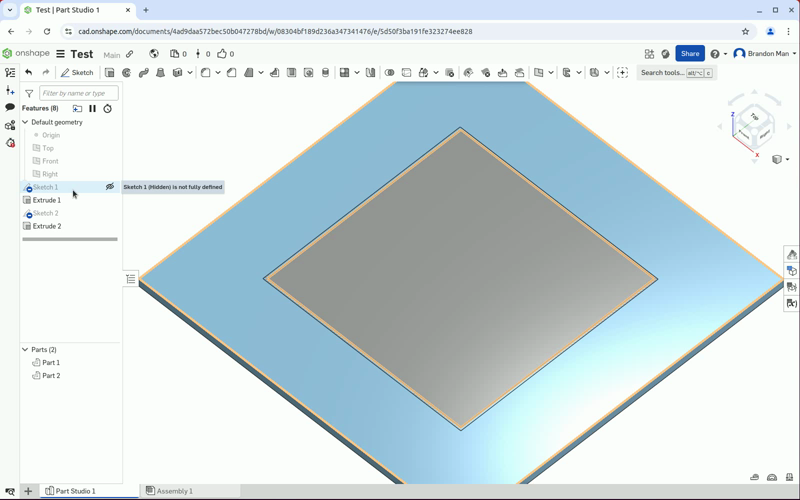
click(73, 189)